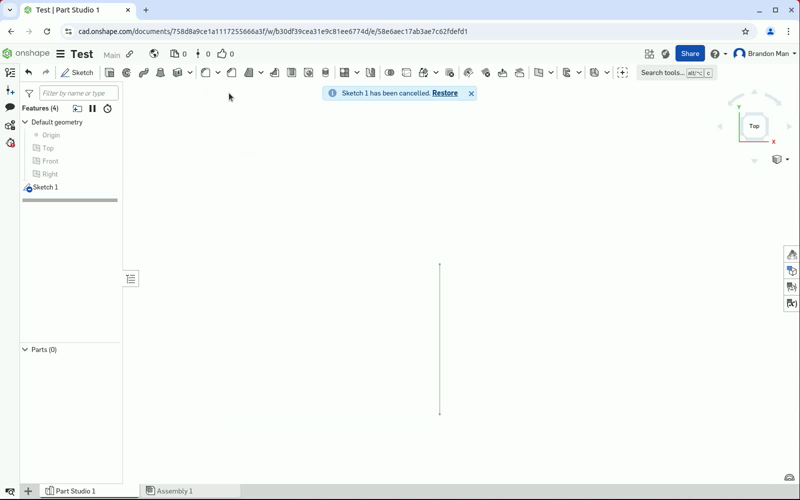
key(shift+h)
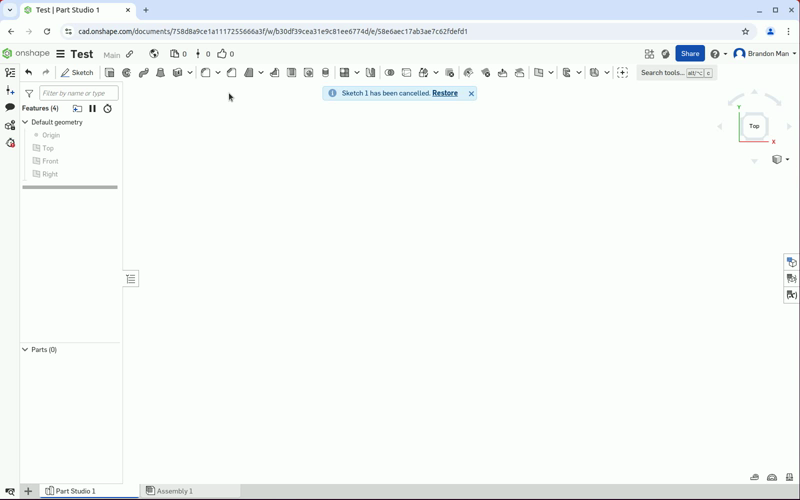
mouse_move(73, 352)
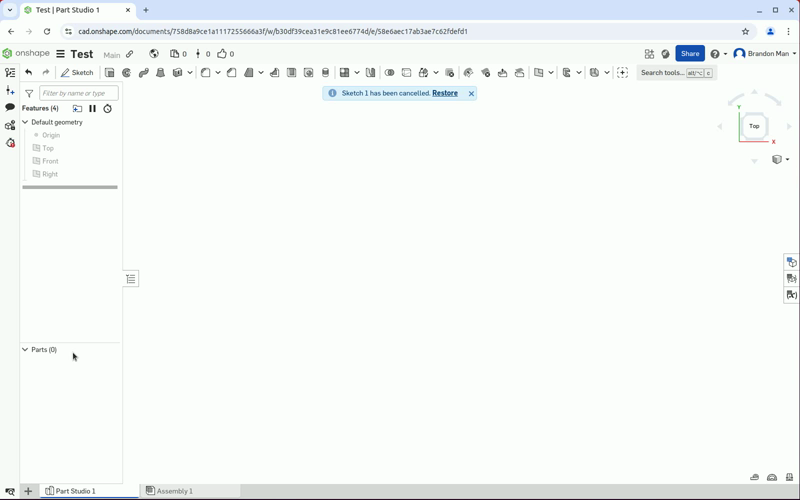
key(y)
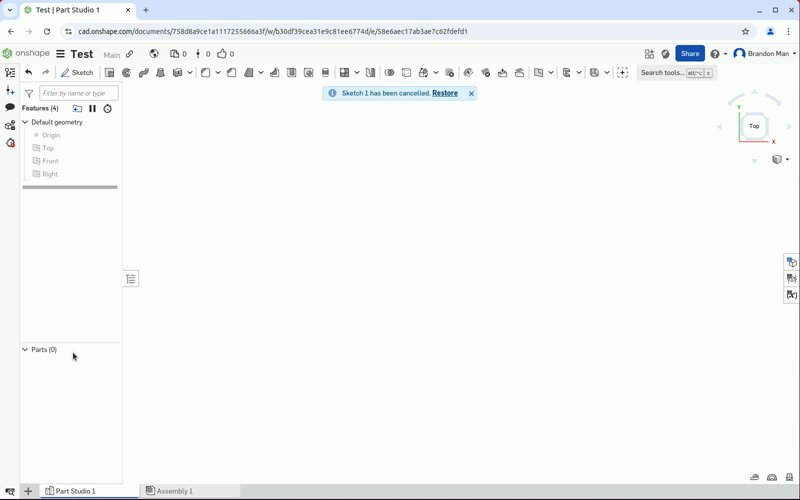
key(shift+p)
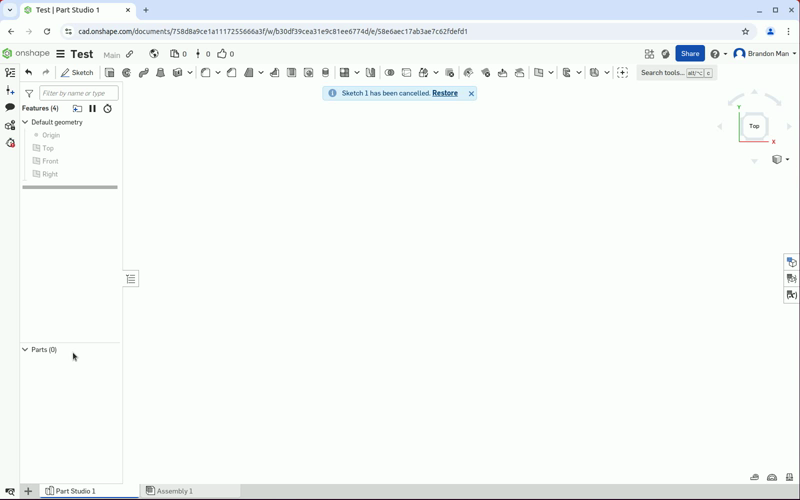
key(space)
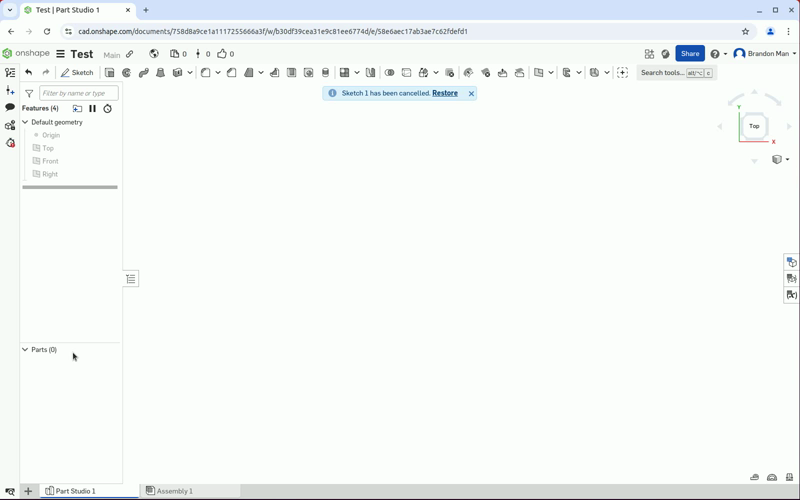
key_down(shift)
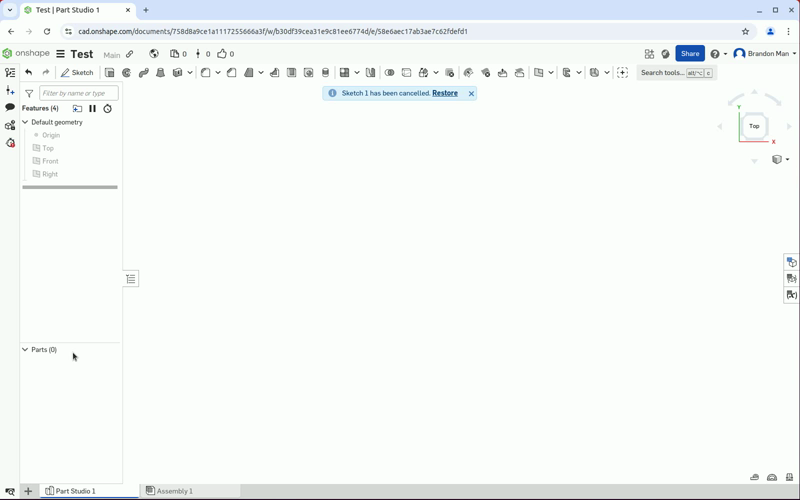
key(up)
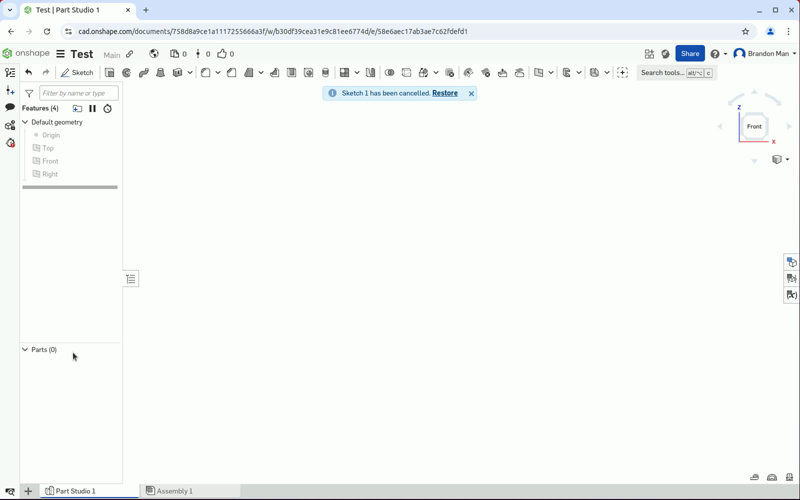
key_up(shift)
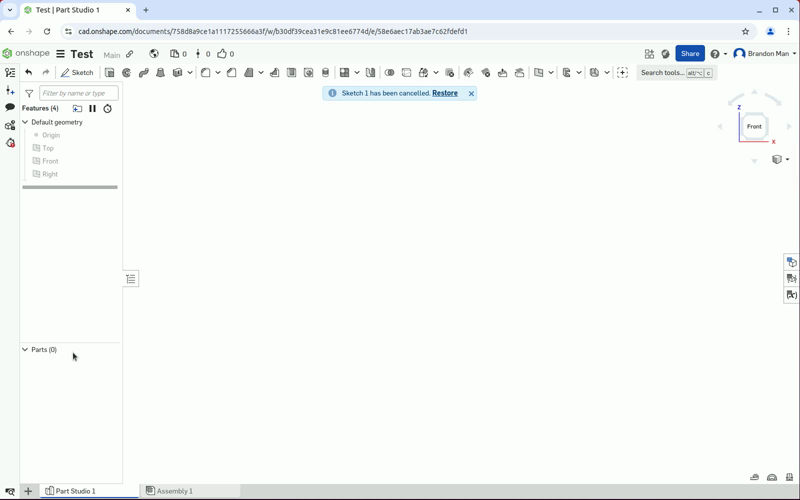
mouse_move(73, 352)
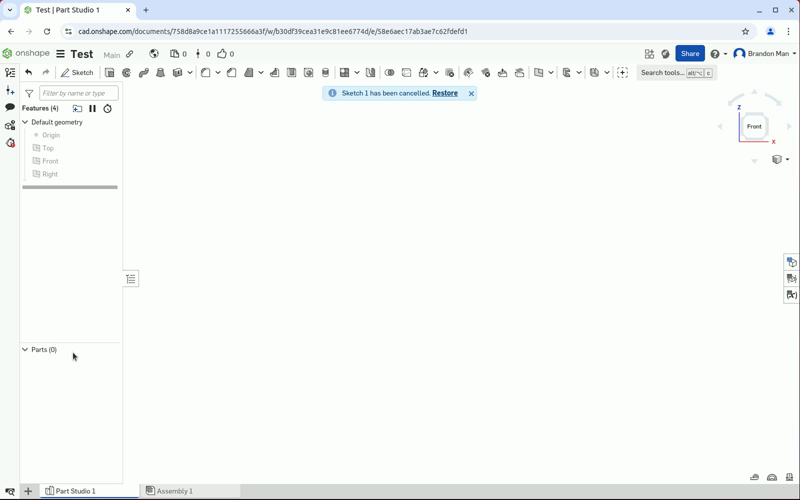
key(shift+y)
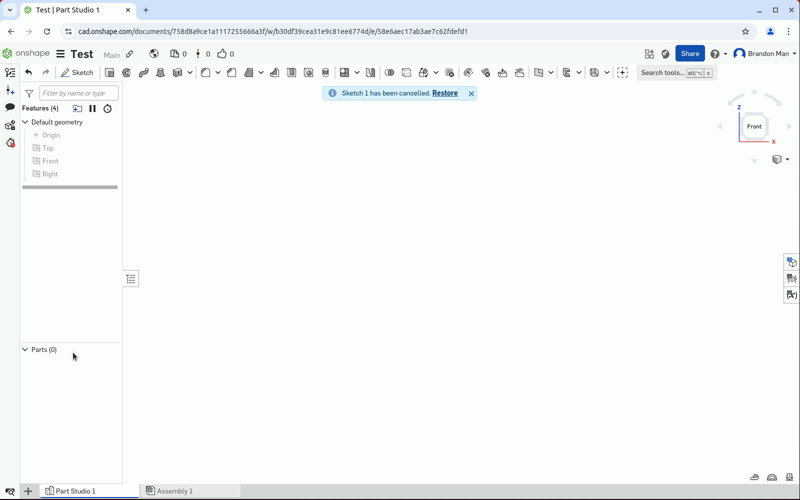
key(shift+s)
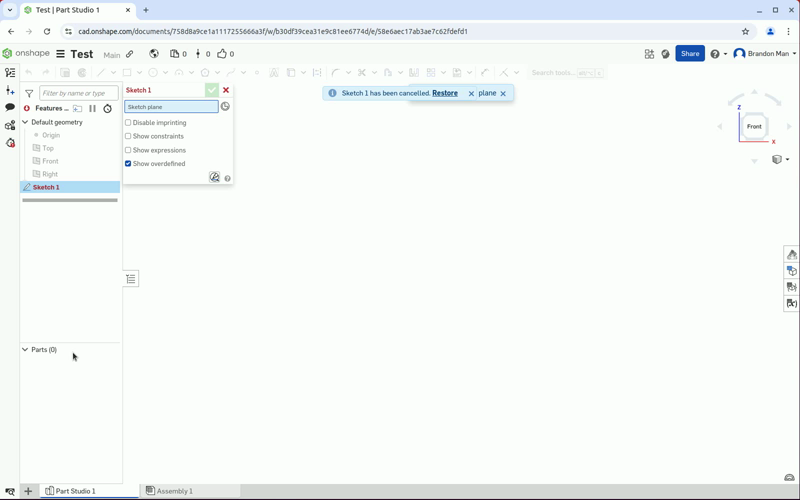
mouse_move(73, 163)
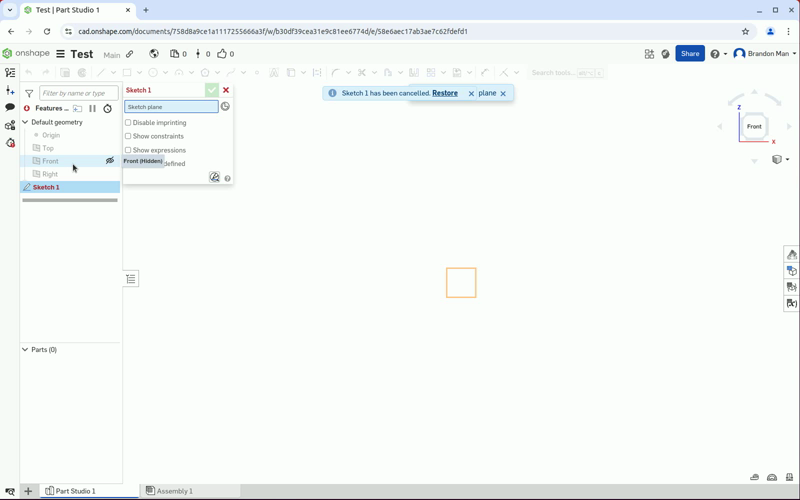
click(73, 163)
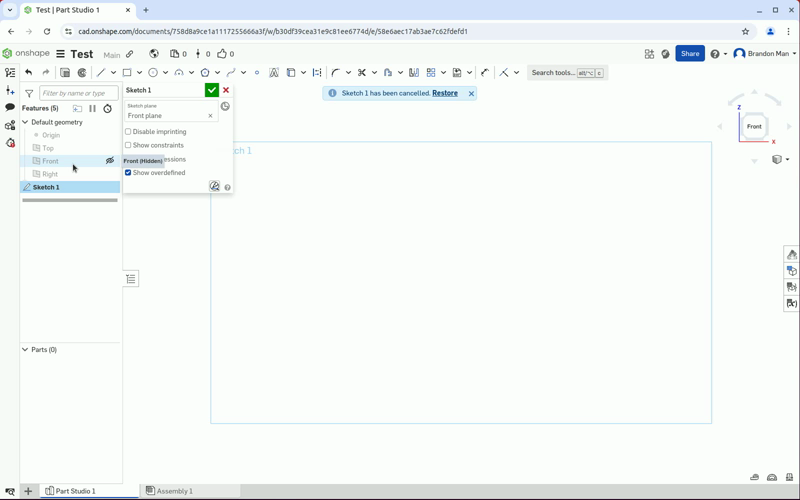
mouse_move(73, 352)
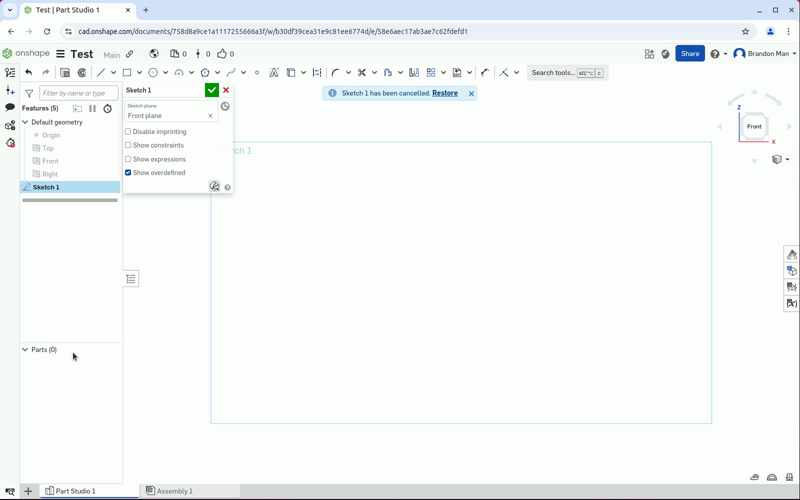
key(y)
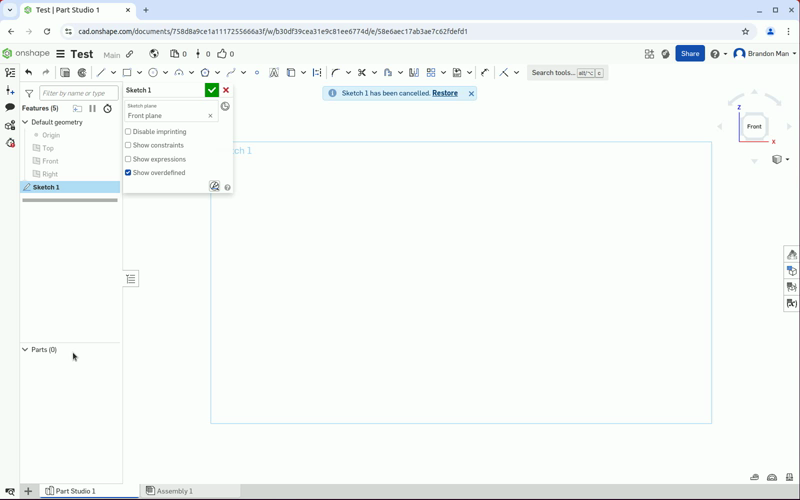
key(l)
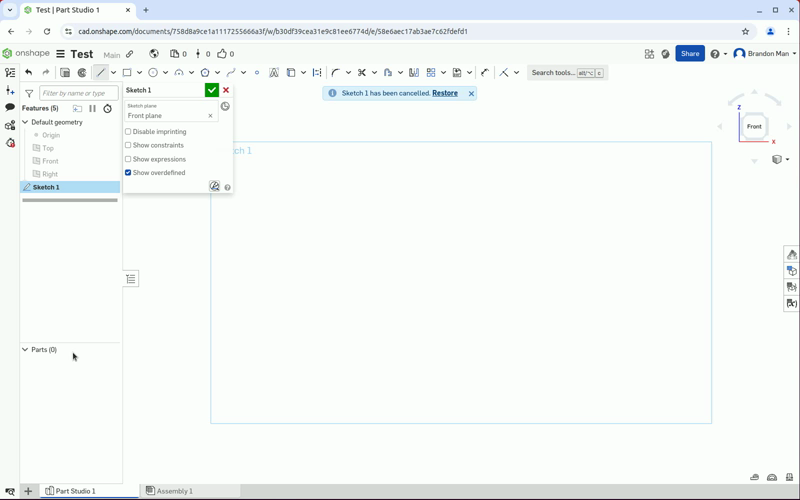
key_down(shift)
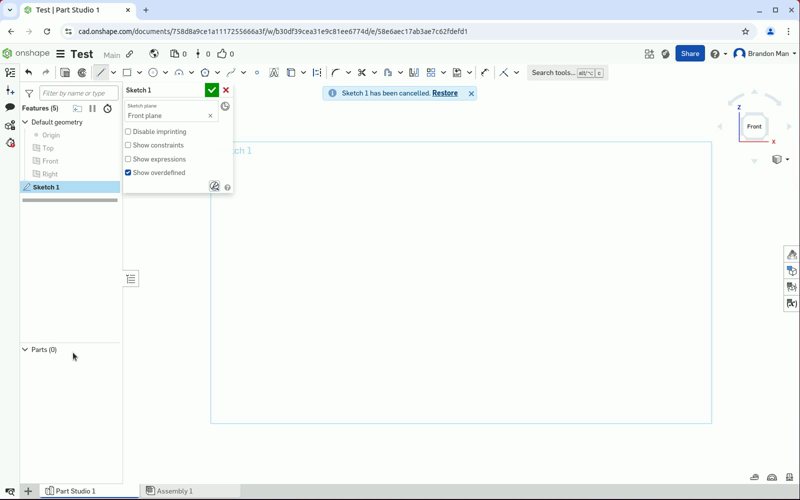
mouse_move(351, 380)
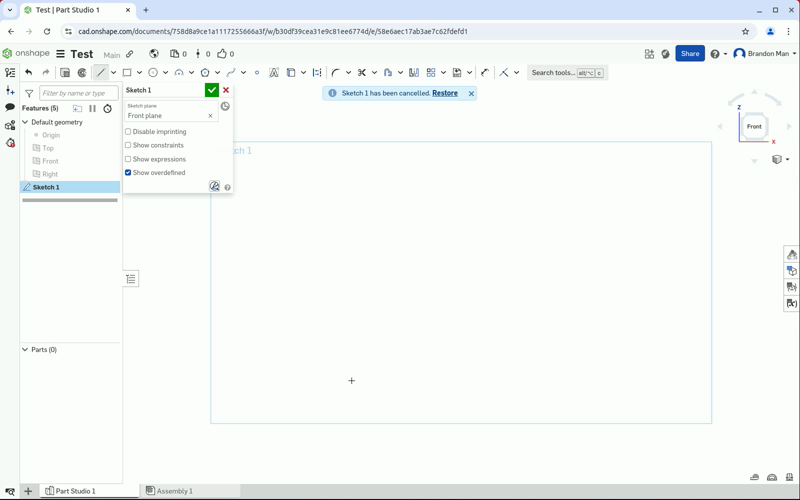
click(351, 380)
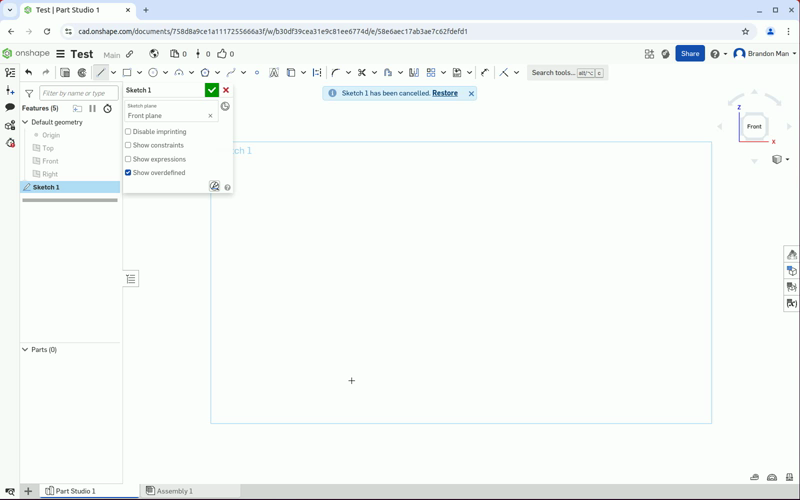
key_up(shift)
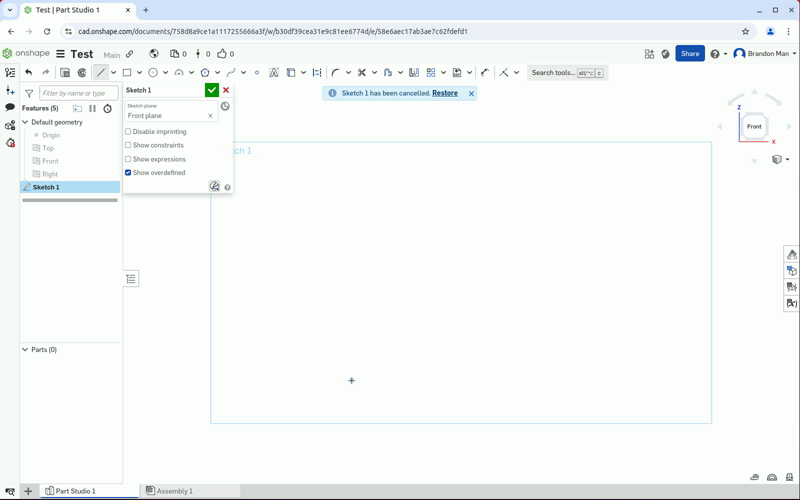
key_down(shift)
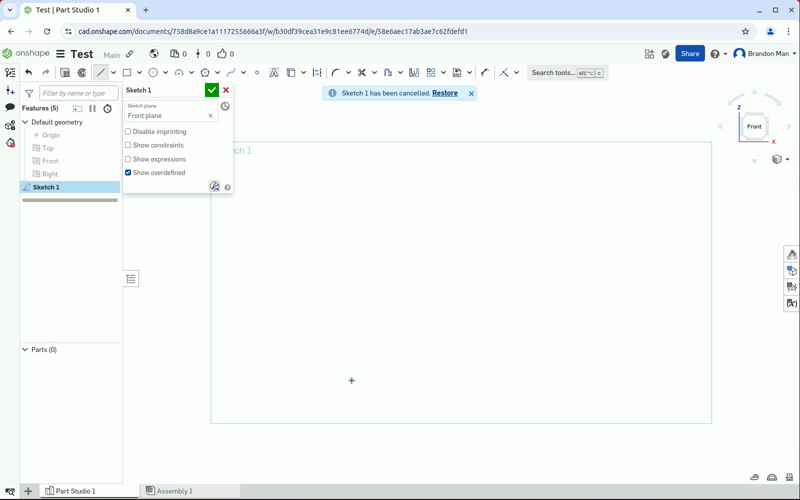
mouse_move(381, 380)
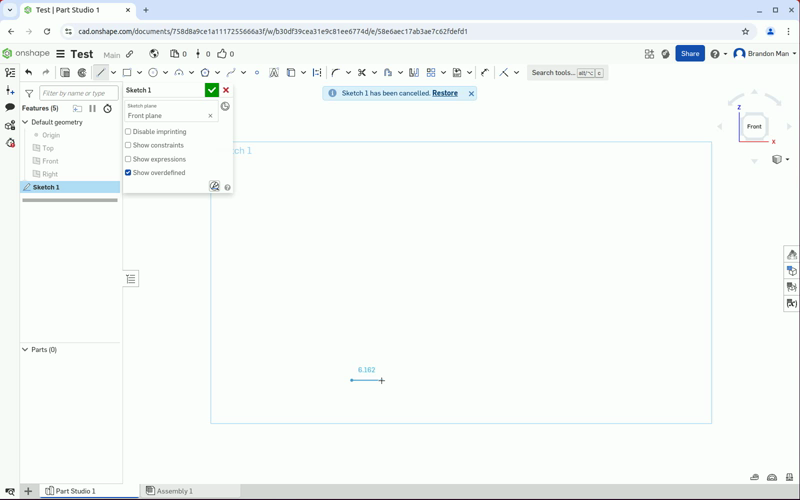
mouse_move(366, 380)
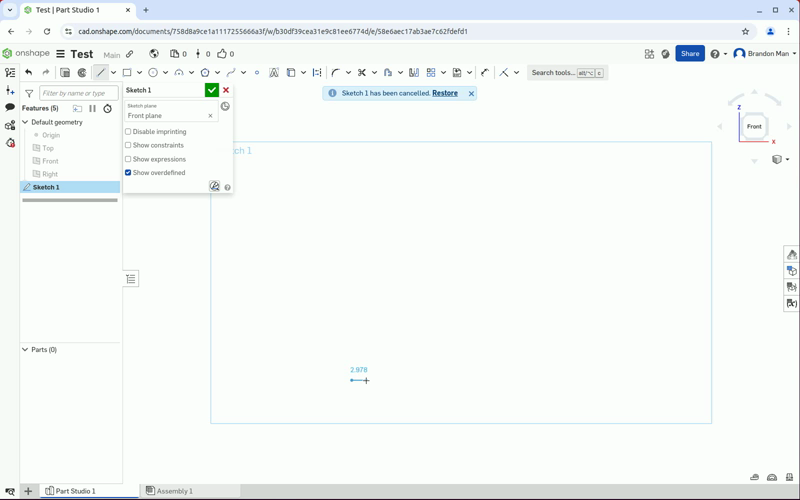
click(366, 380)
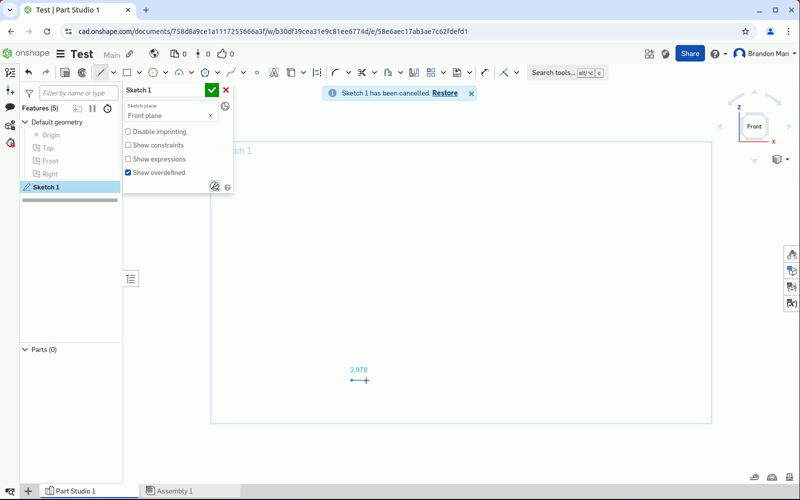
key_up(shift)
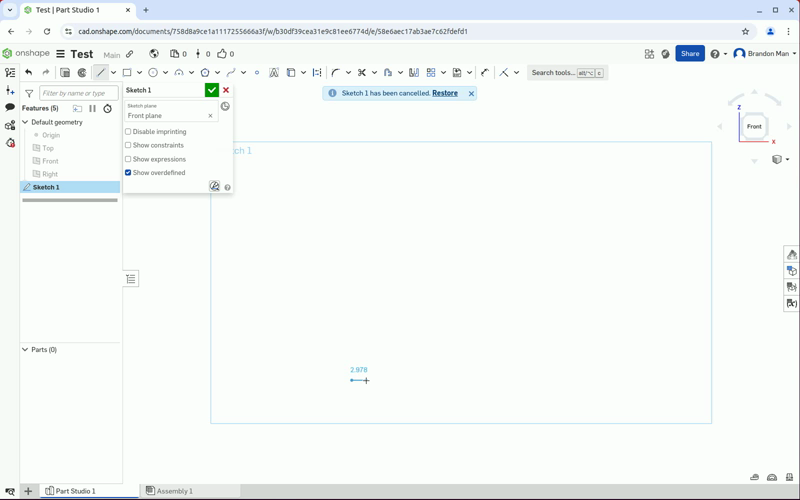
key_down(shift)
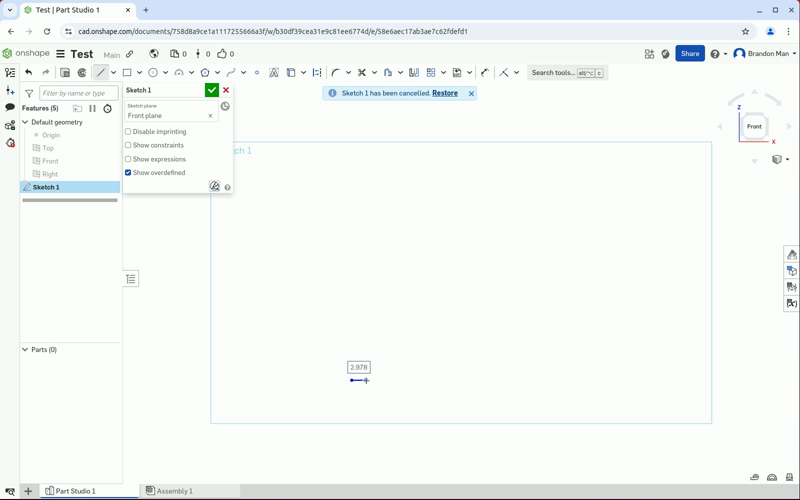
mouse_move(366, 206)
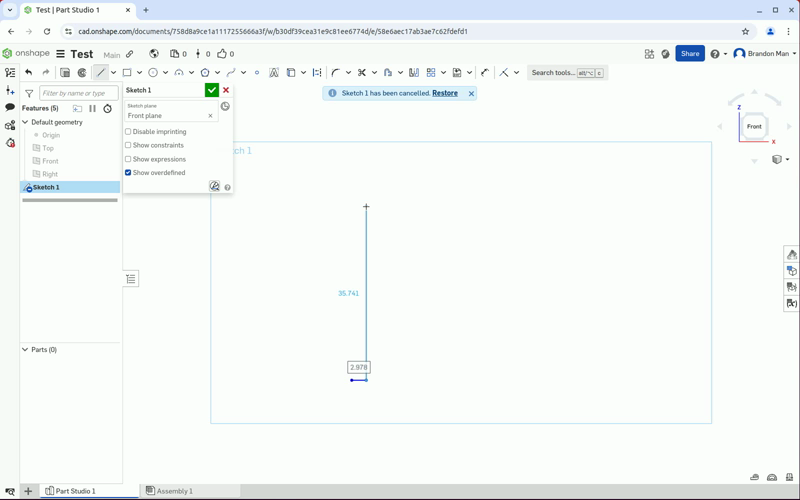
click(366, 206)
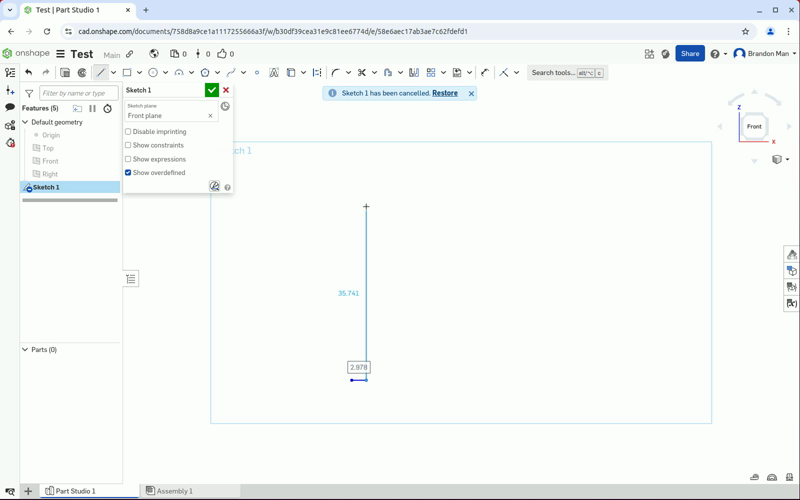
key_up(shift)
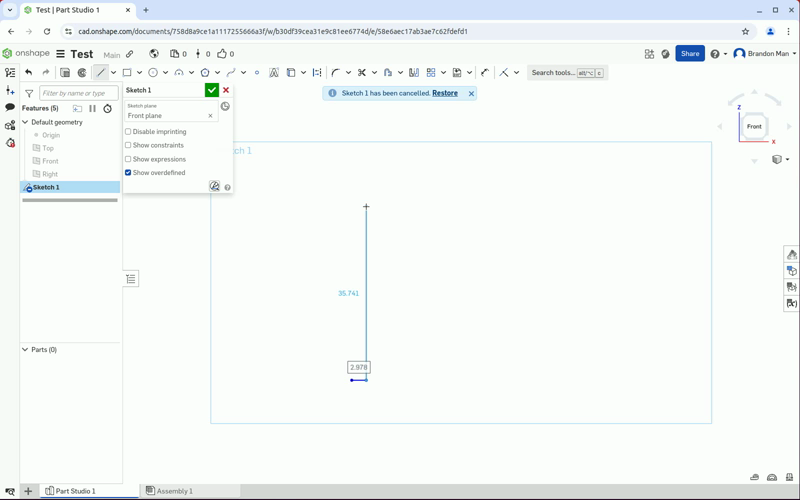
key_down(shift)
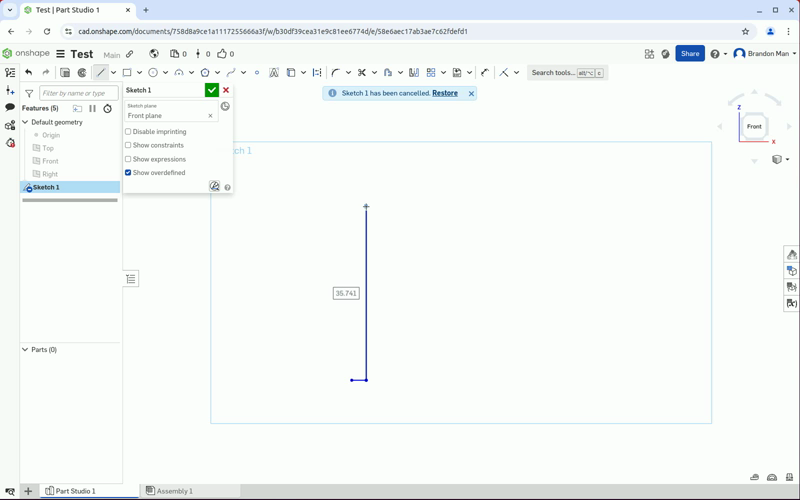
mouse_move(396, 206)
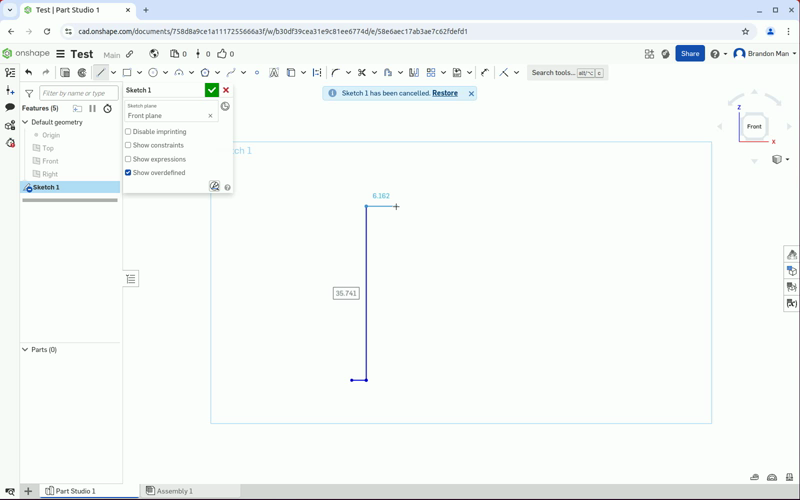
mouse_move(351, 206)
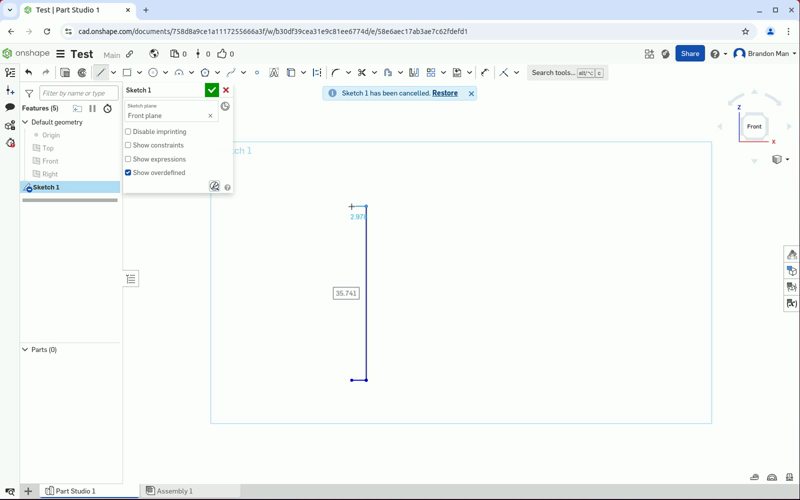
click(351, 206)
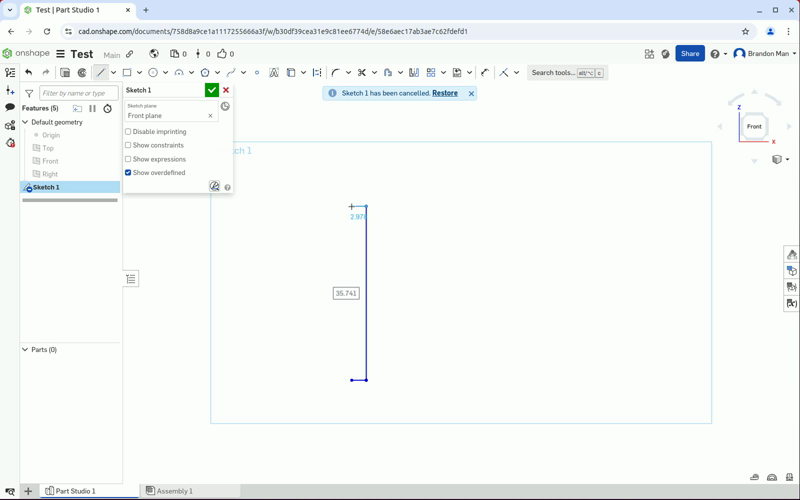
key_up(shift)
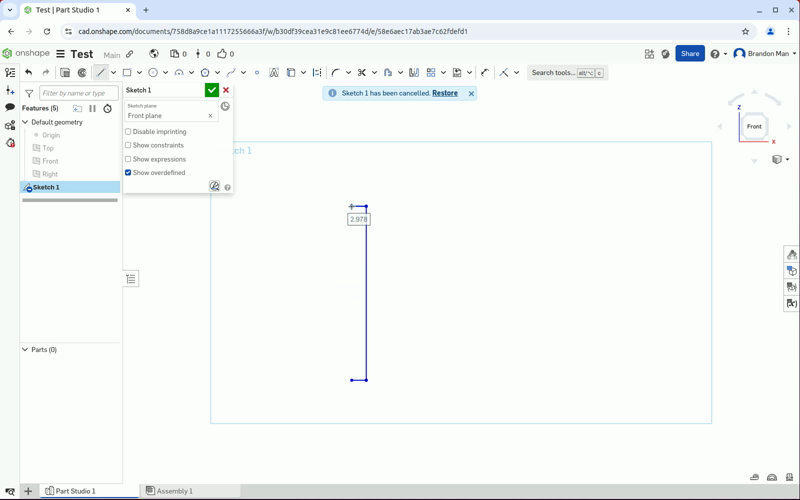
key_down(shift)
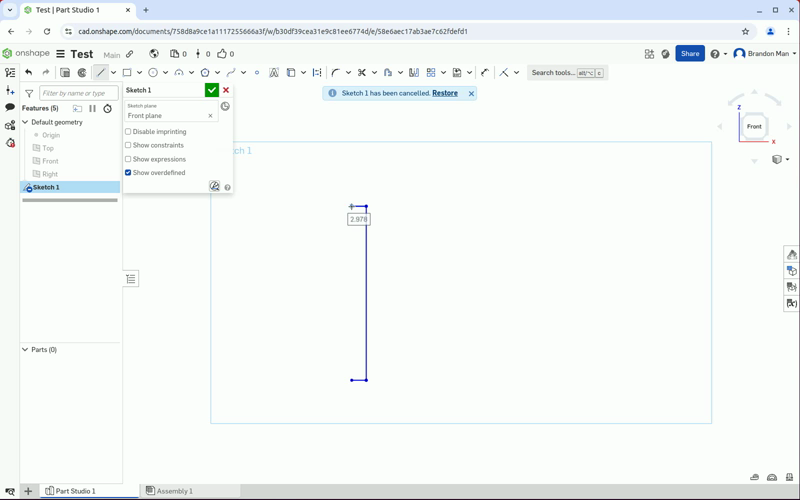
mouse_move(351, 380)
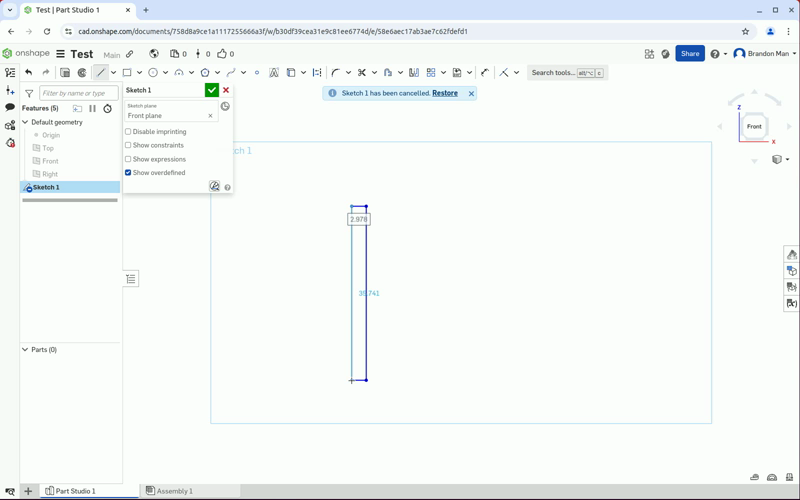
key_up(shift)
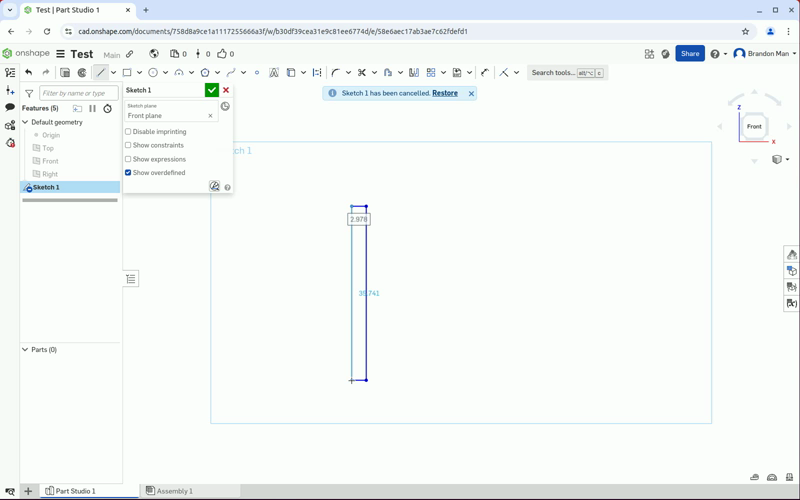
click(351, 380)
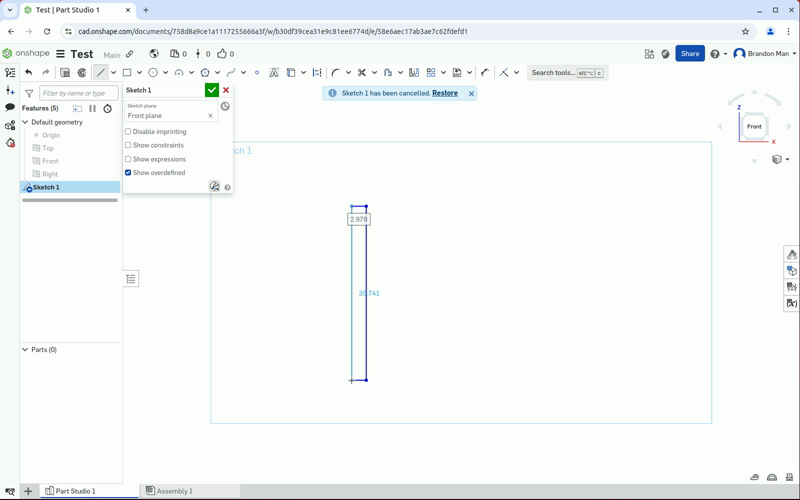
key(esc)
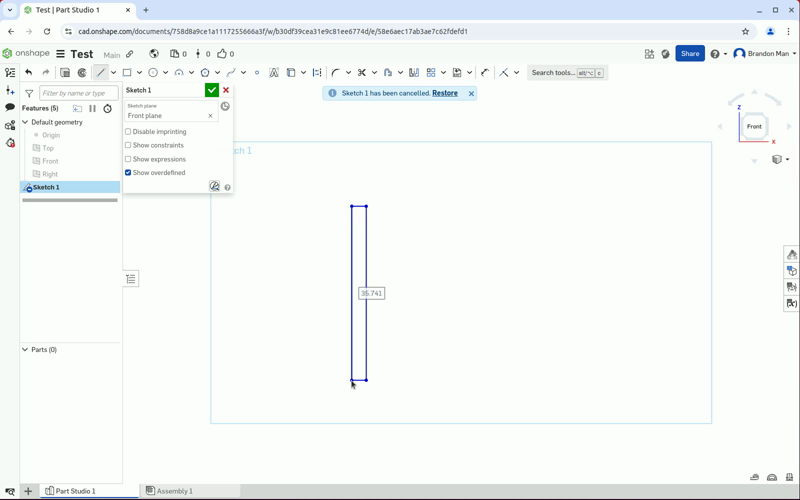
mouse_move(356, 245)
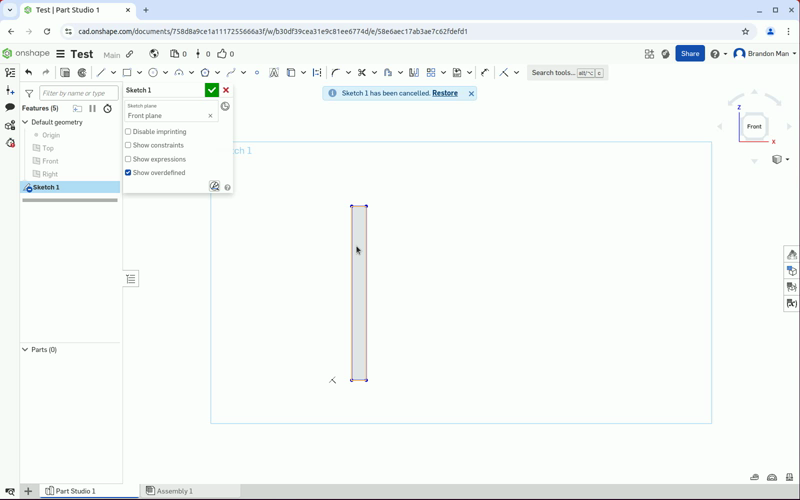
click(356, 245)
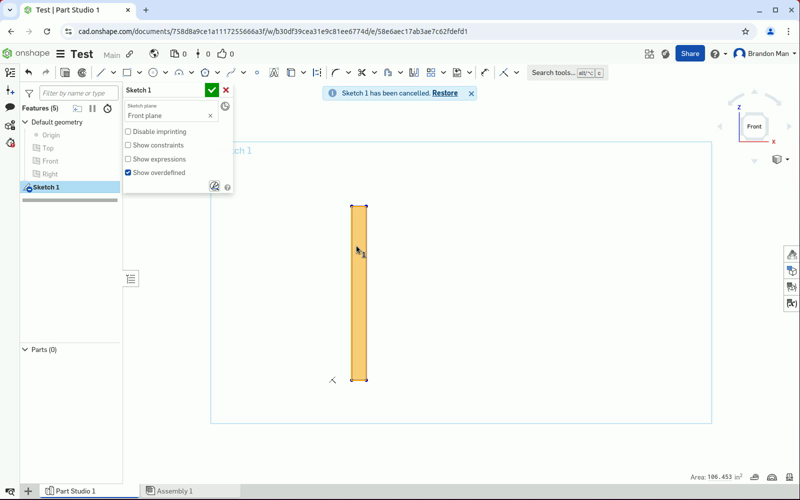
mouse_move(73, 352)
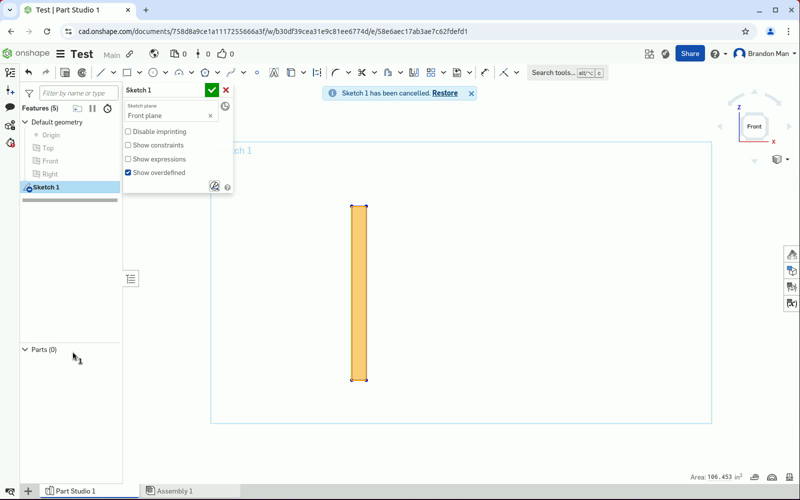
key(shift+y)
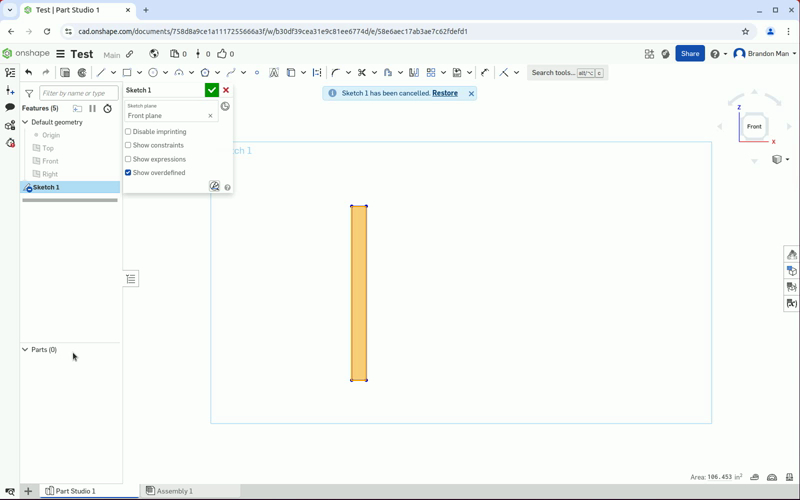
key(shift+e)
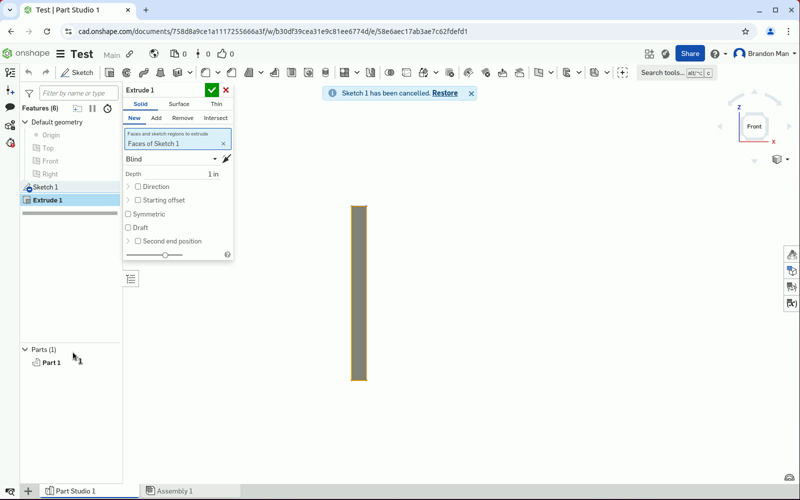
mouse_move(143, 106)
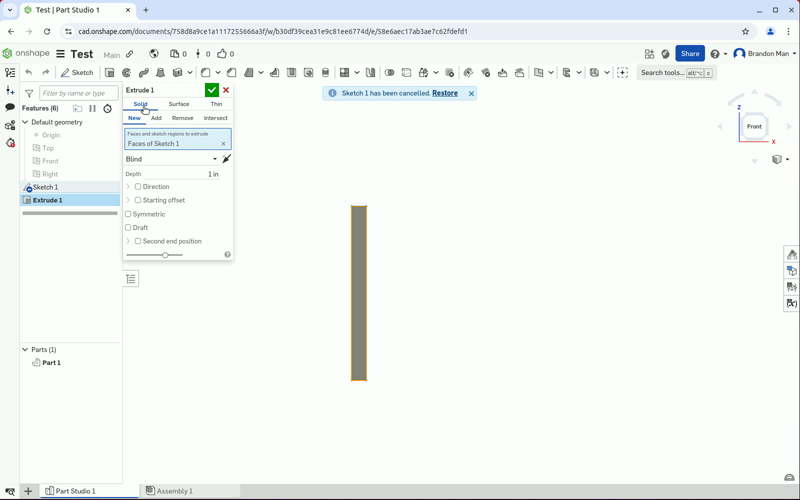
click(143, 106)
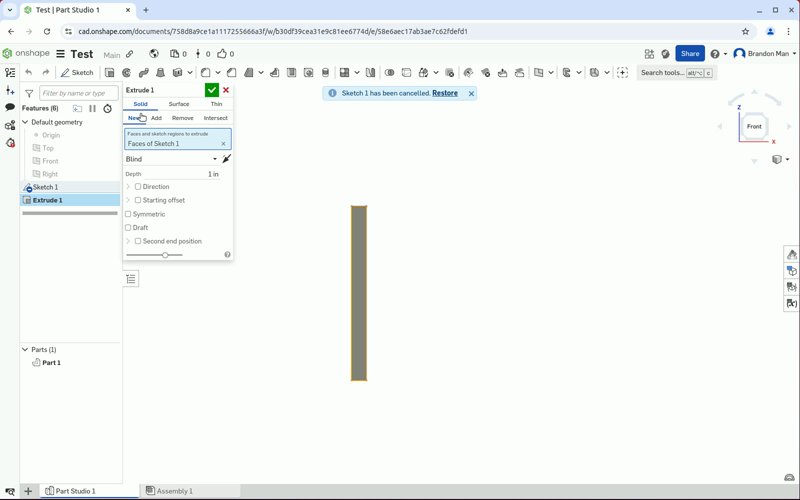
mouse_move(137, 120)
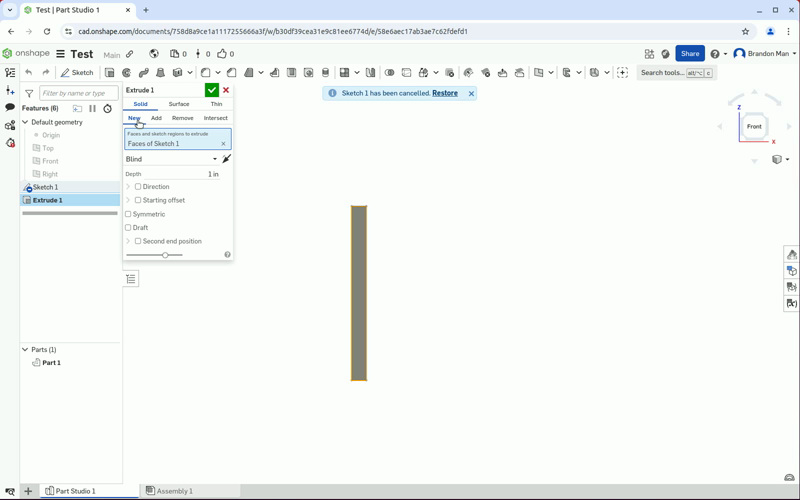
click(137, 120)
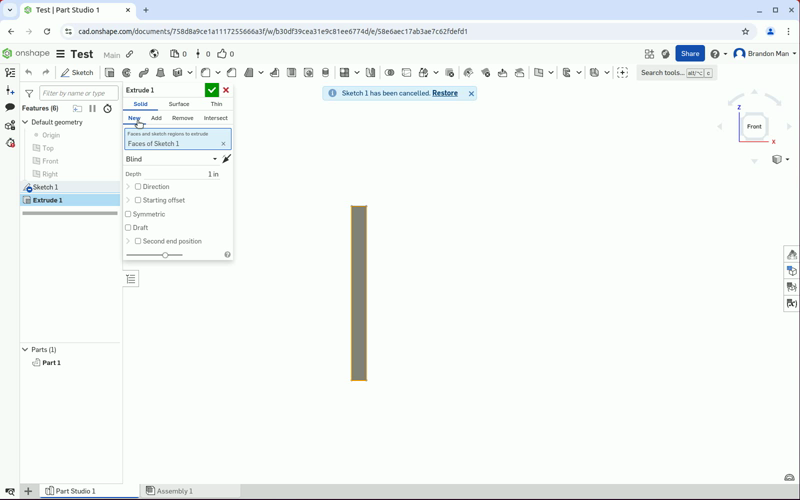
key(tab, 4)
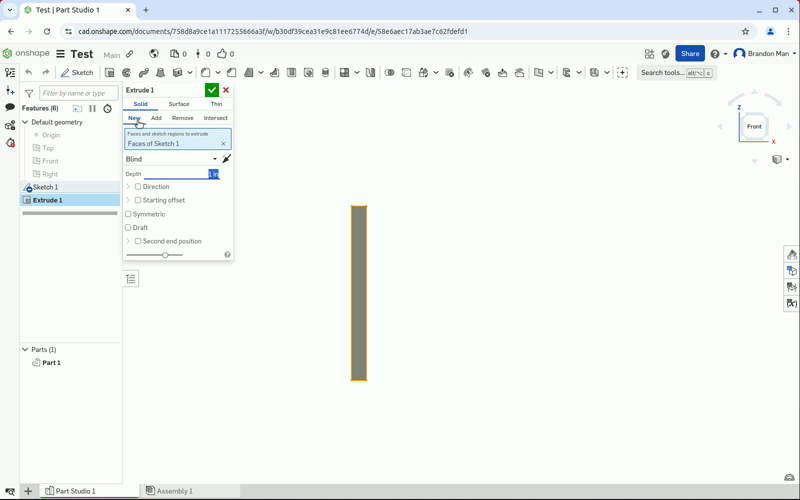
text(11.073)
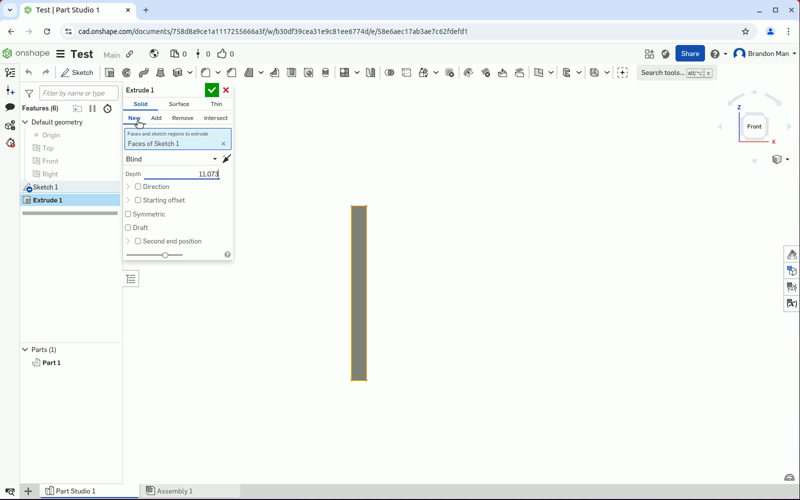
key(enter)
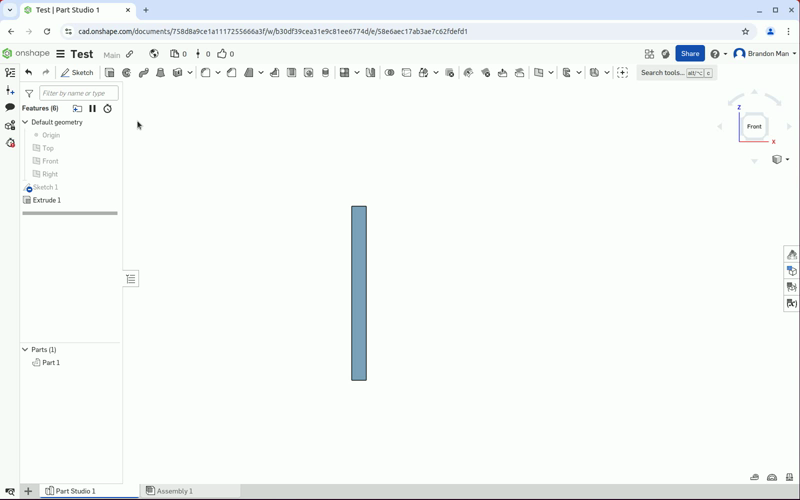
key(shift+h)
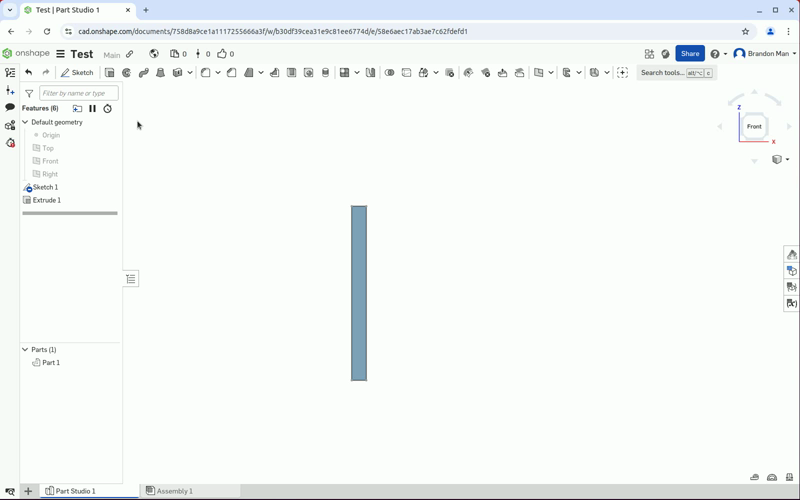
key(shift+h)
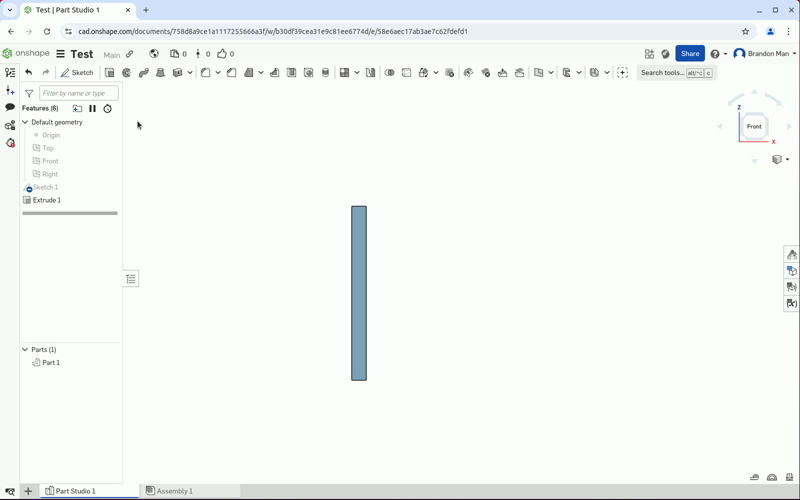
mouse_move(73, 189)
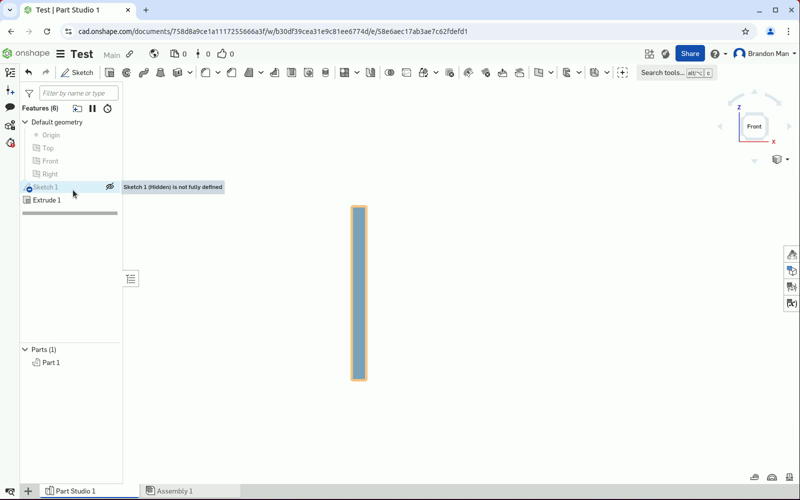
click(73, 189)
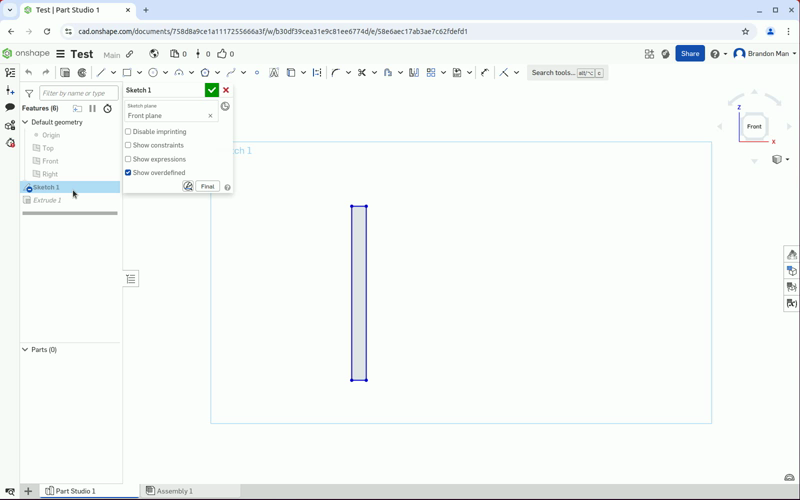
mouse_move(229, 92)
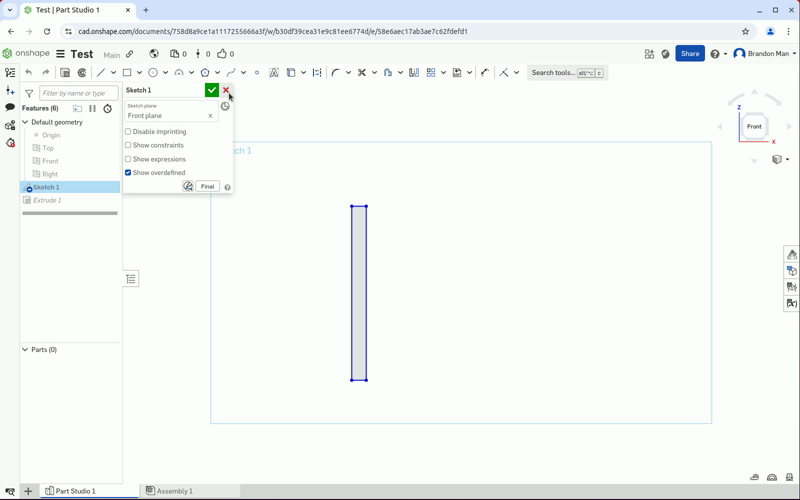
click(229, 92)
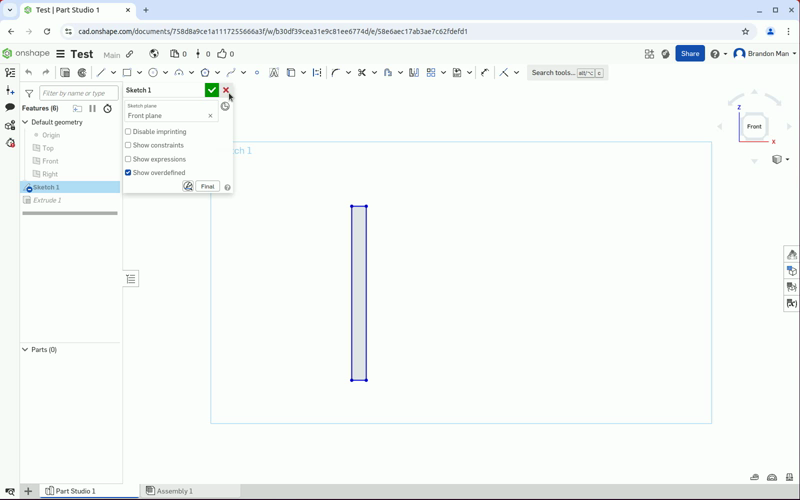
key(shift+s)
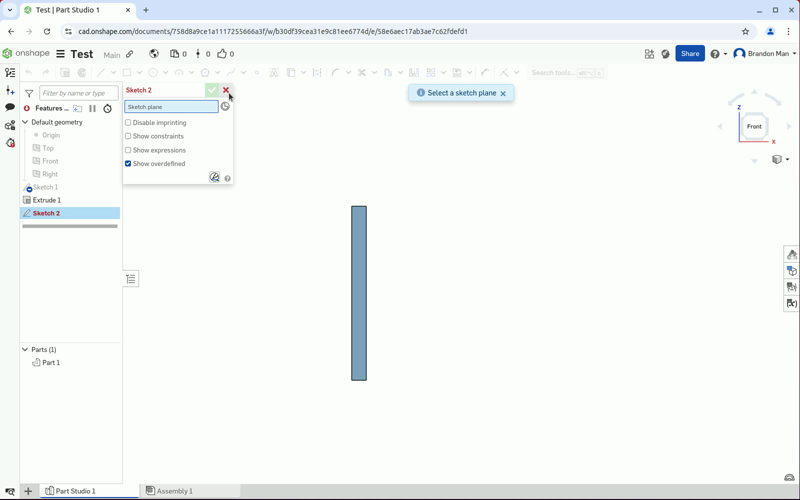
mouse_move(73, 163)
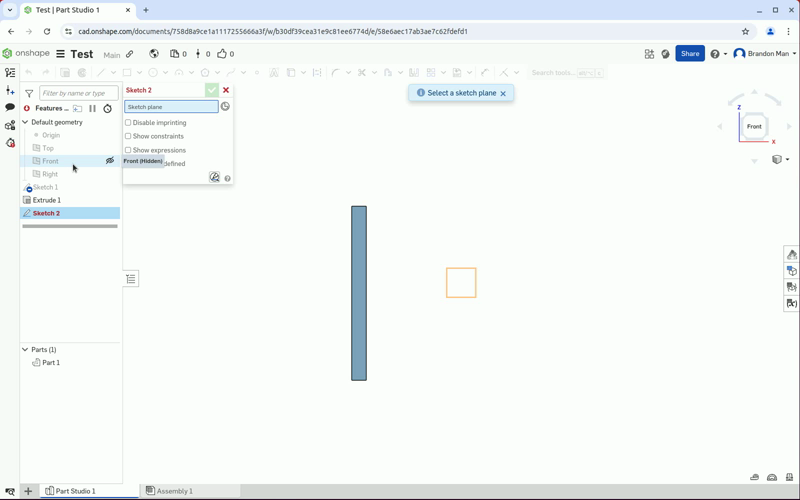
click(73, 163)
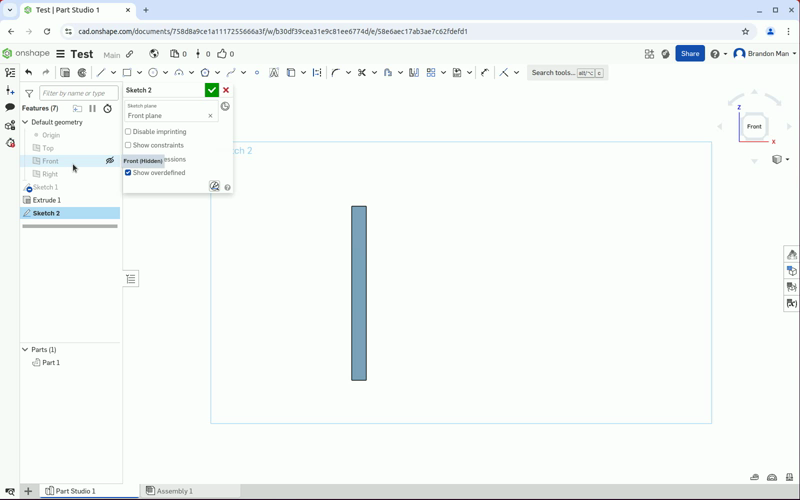
mouse_move(73, 352)
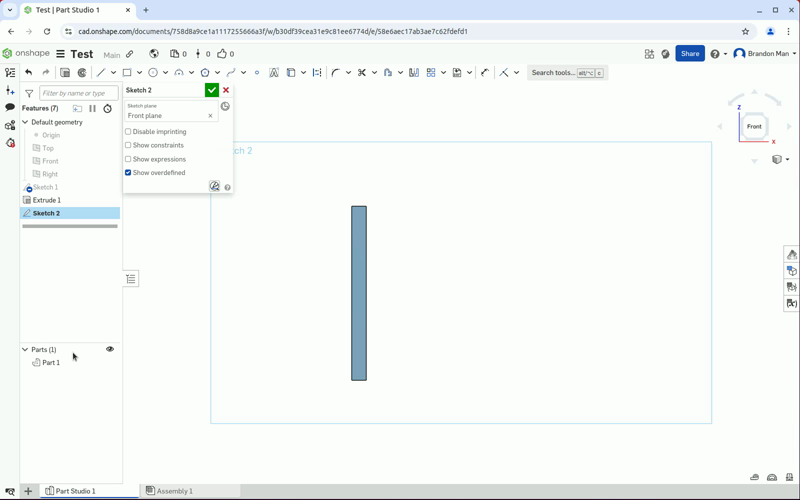
key(y)
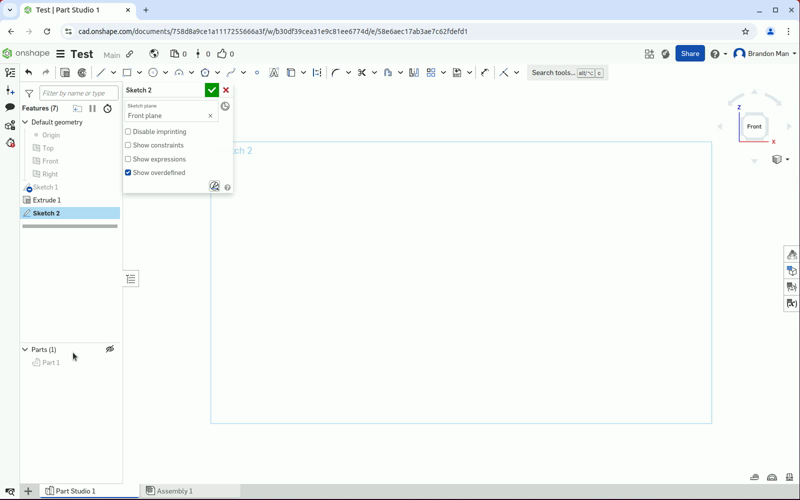
key(l)
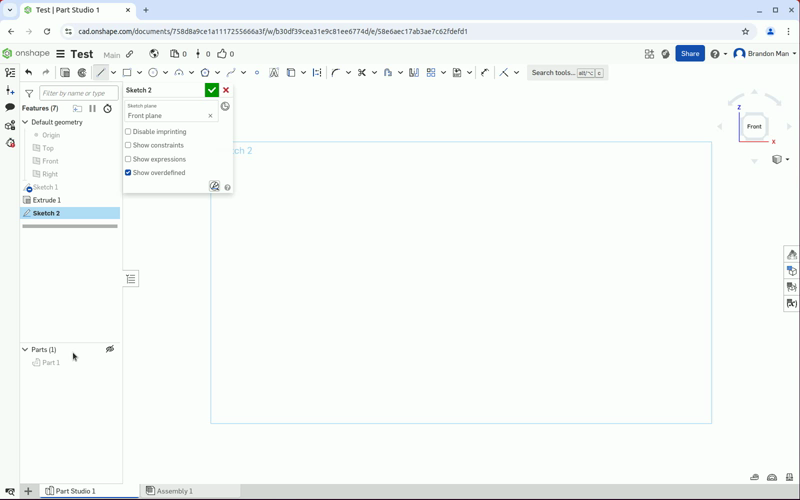
key_down(shift)
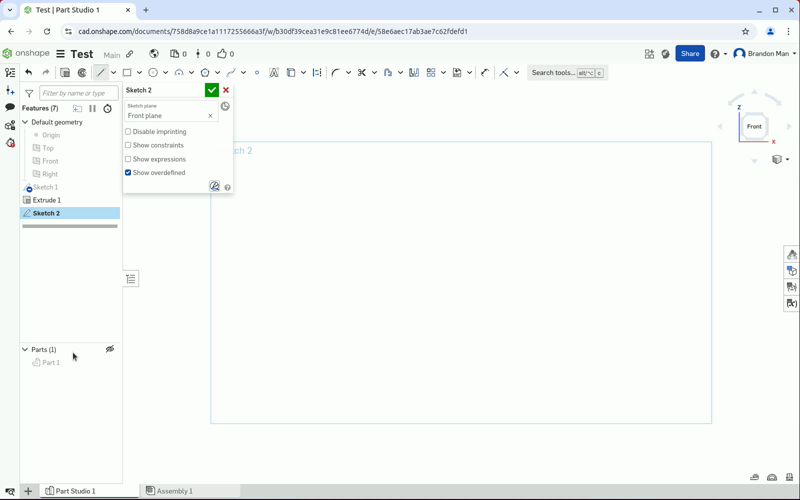
mouse_move(560, 382)
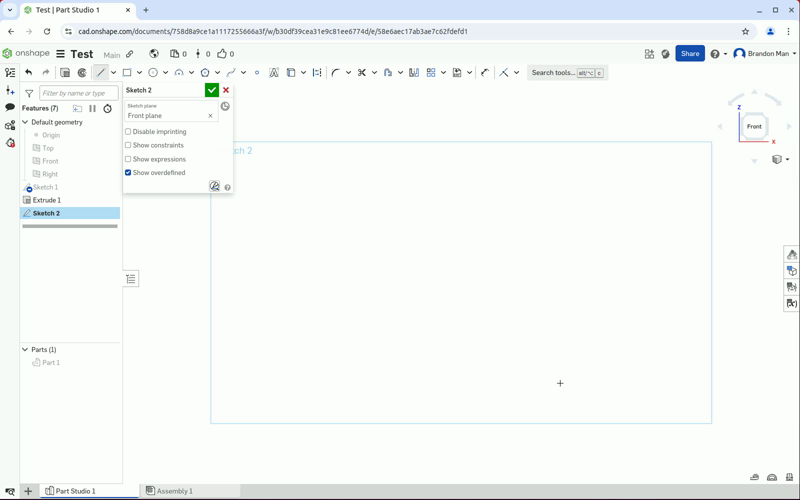
click(560, 382)
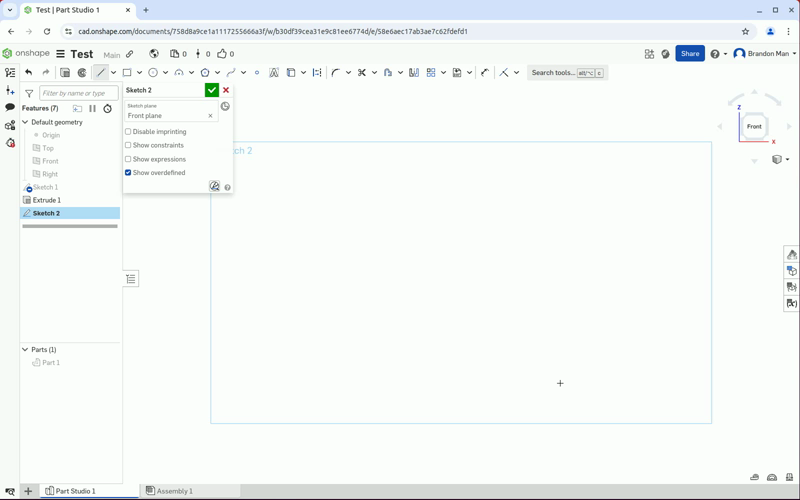
key_up(shift)
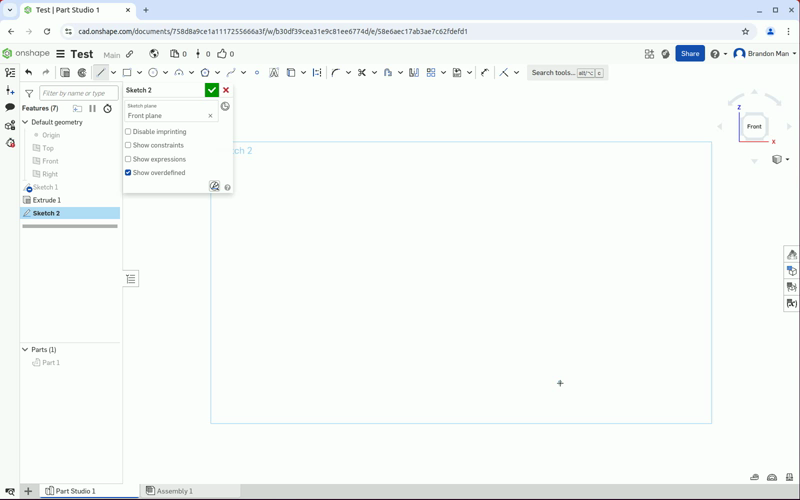
key_down(shift)
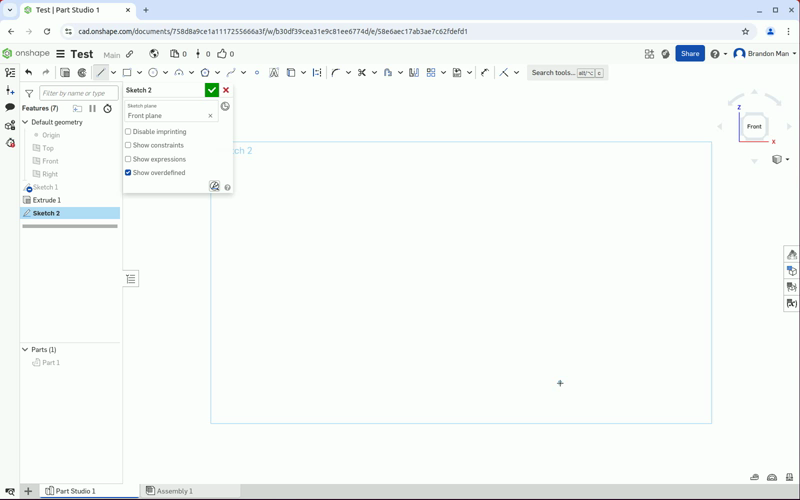
mouse_move(589, 382)
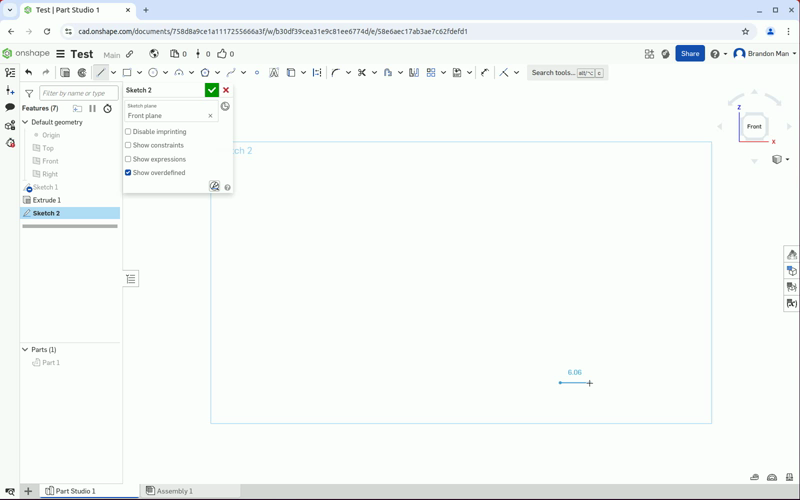
mouse_move(573, 382)
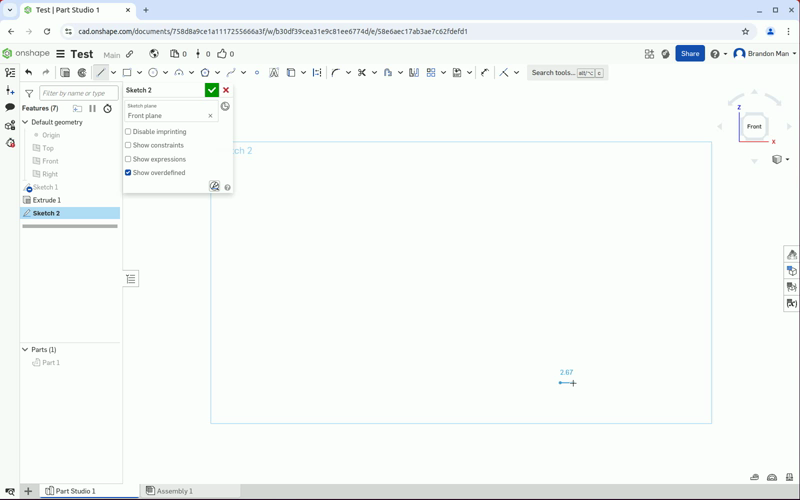
click(573, 382)
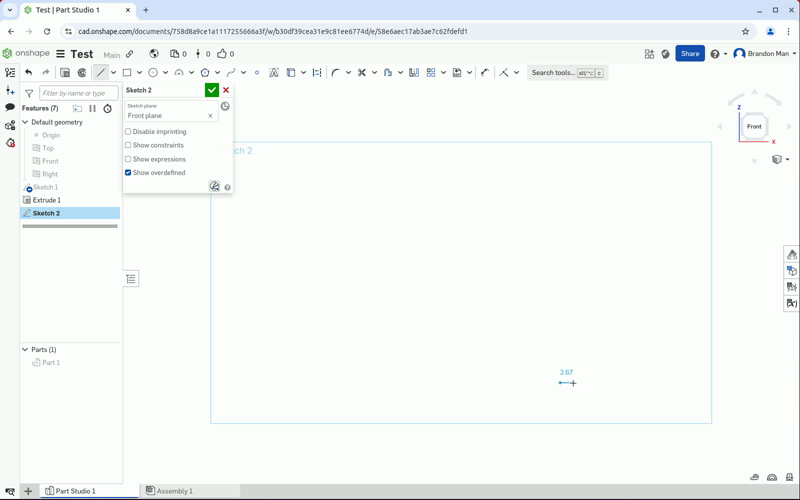
key_up(shift)
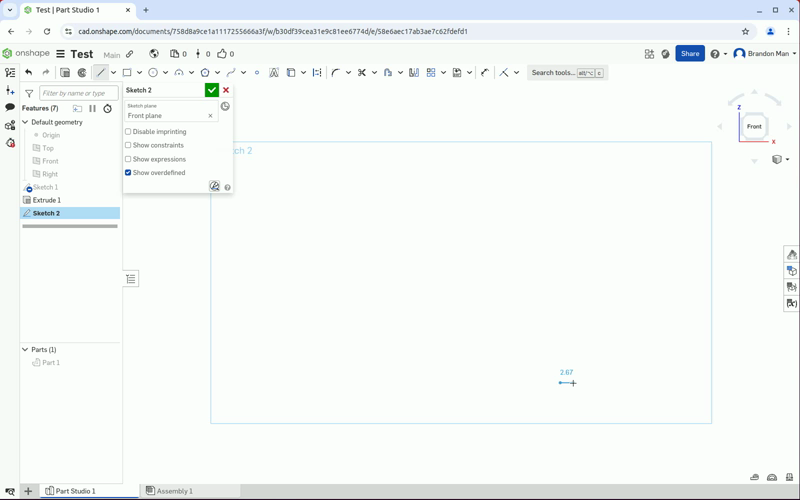
key_down(shift)
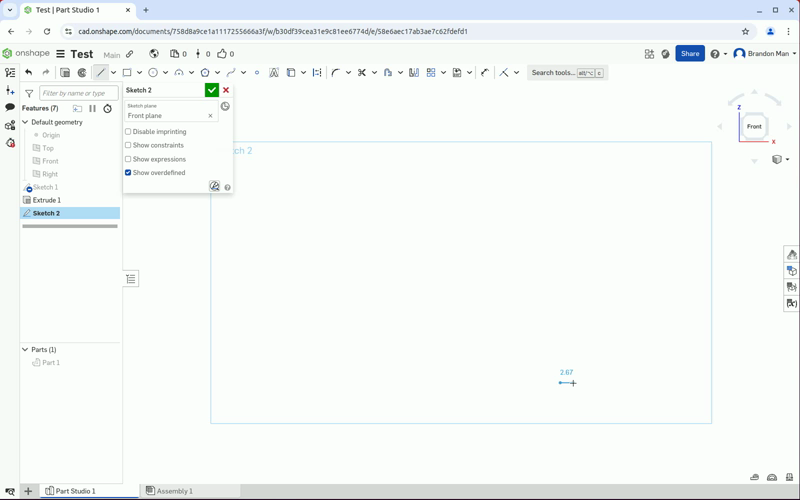
mouse_move(573, 206)
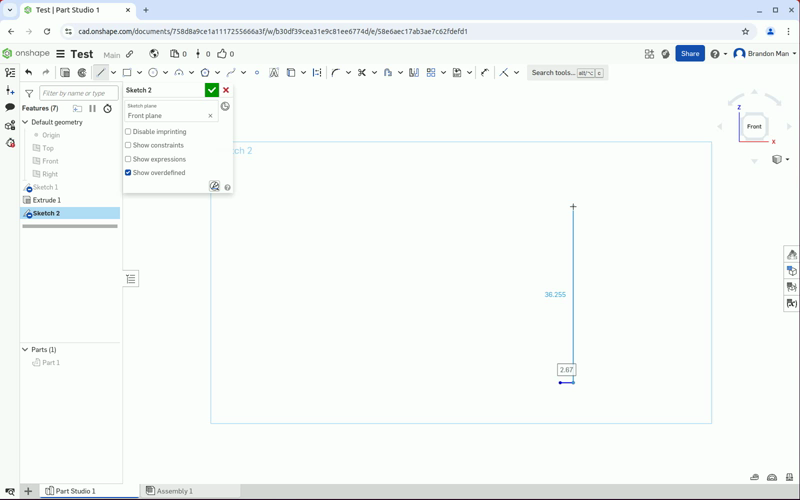
click(573, 206)
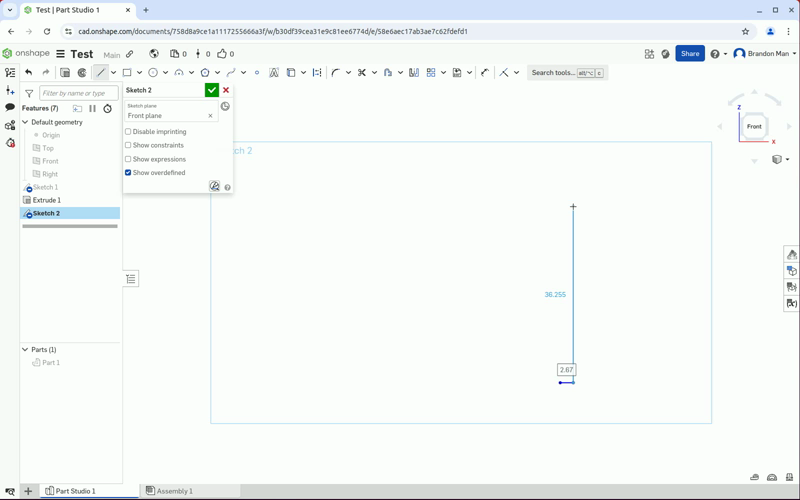
key_up(shift)
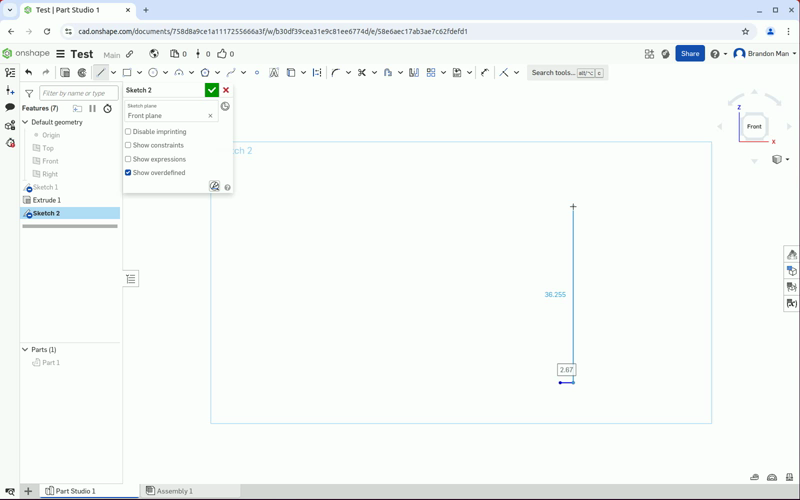
key_down(shift)
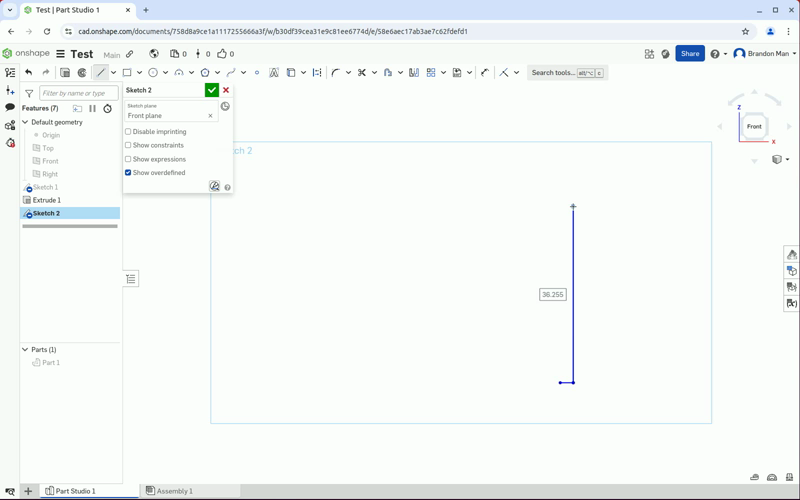
mouse_move(589, 206)
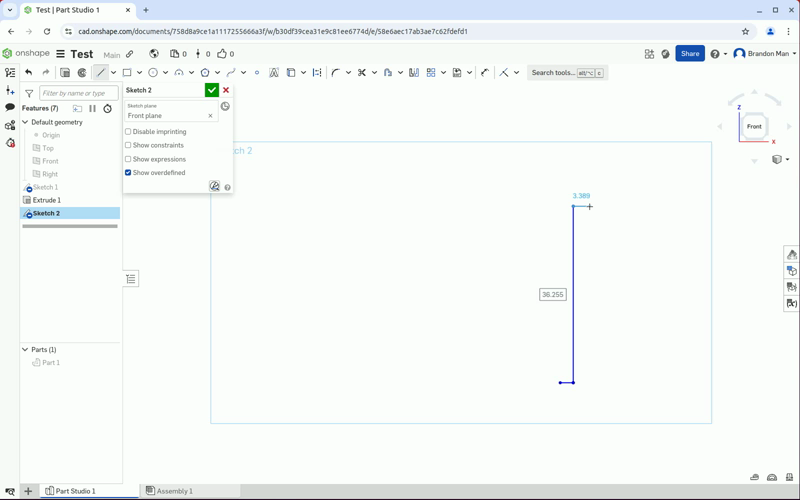
mouse_move(560, 206)
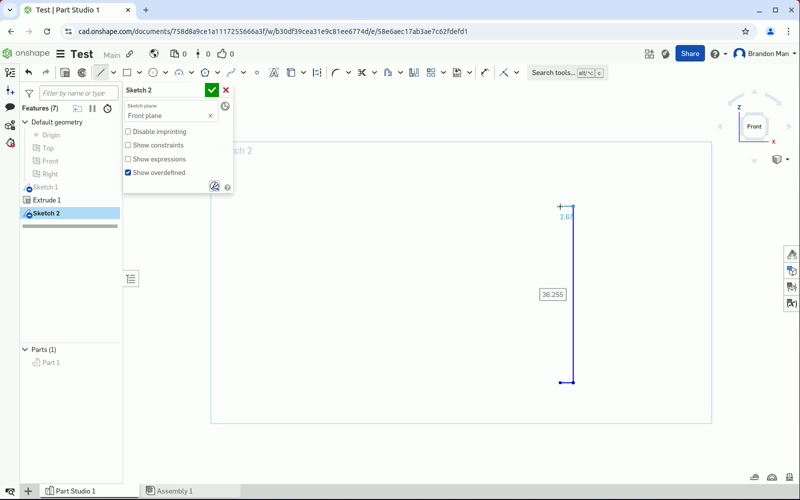
click(560, 206)
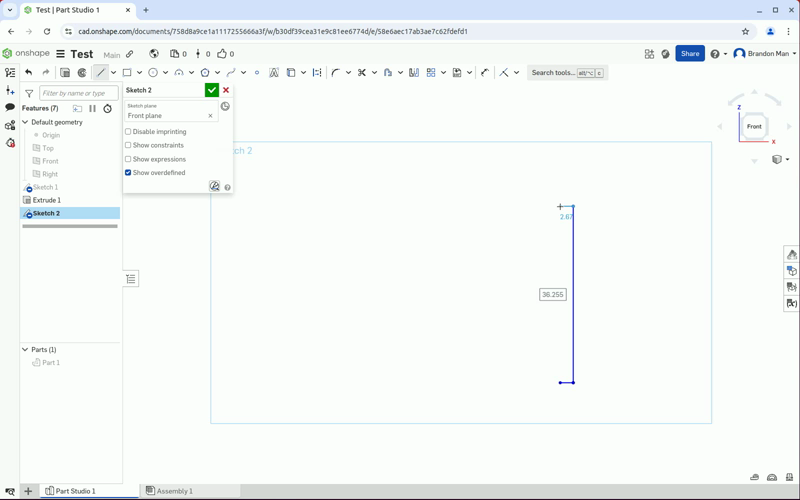
key_up(shift)
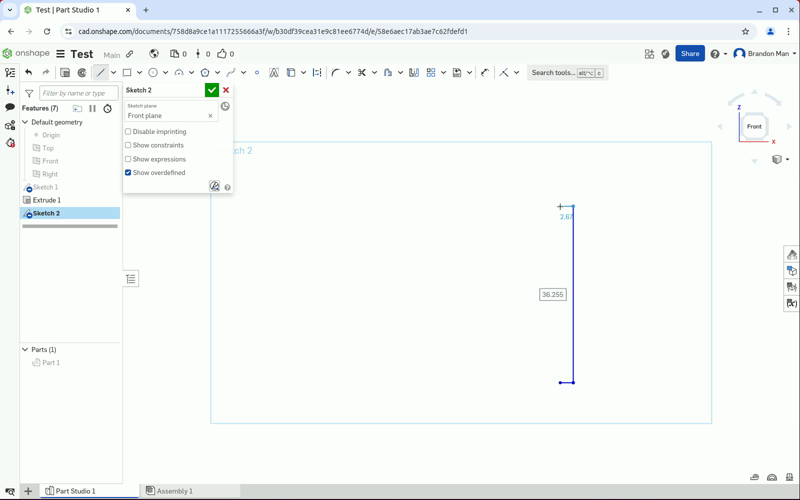
key_down(shift)
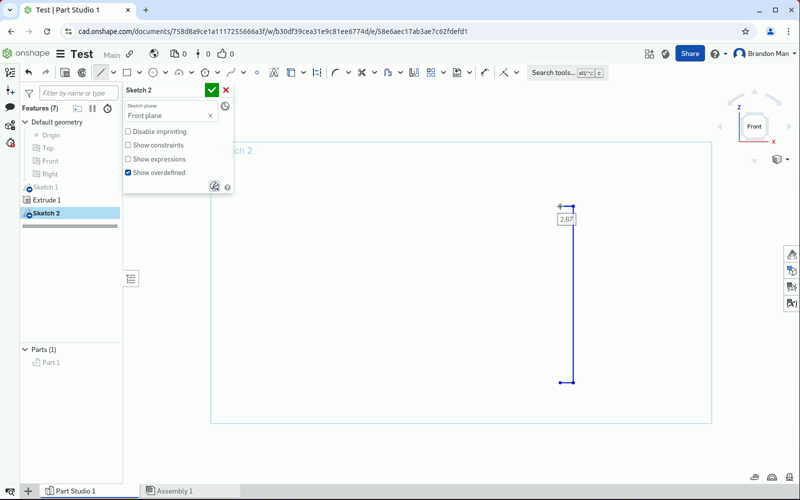
mouse_move(560, 382)
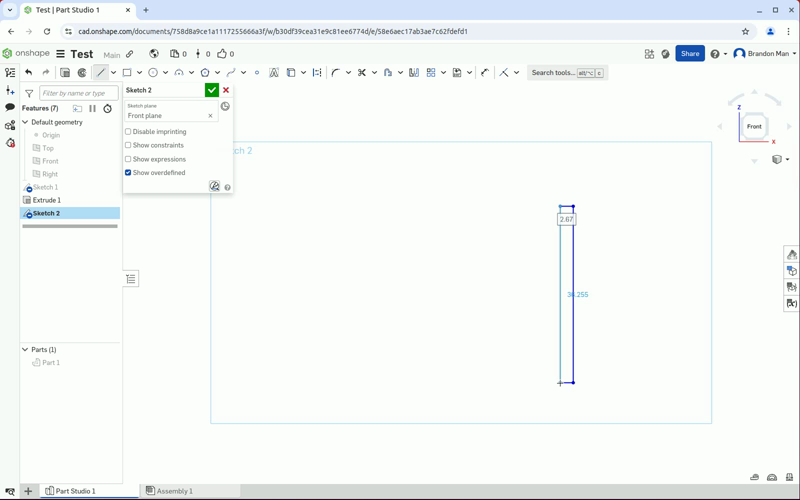
key_up(shift)
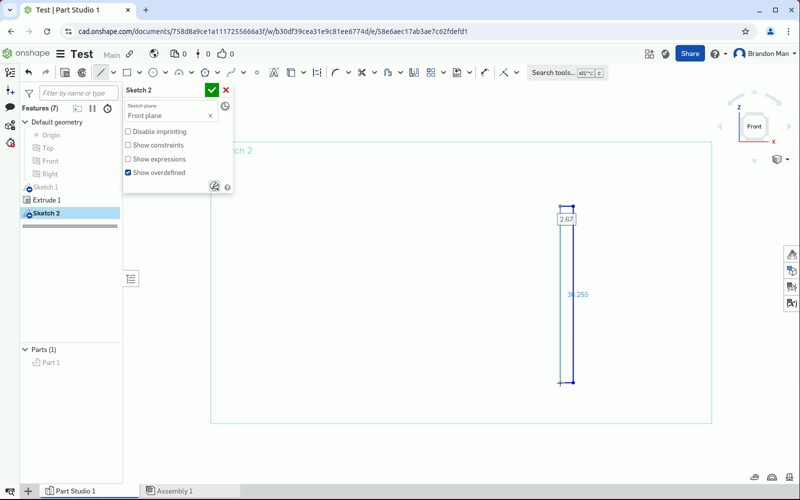
click(560, 382)
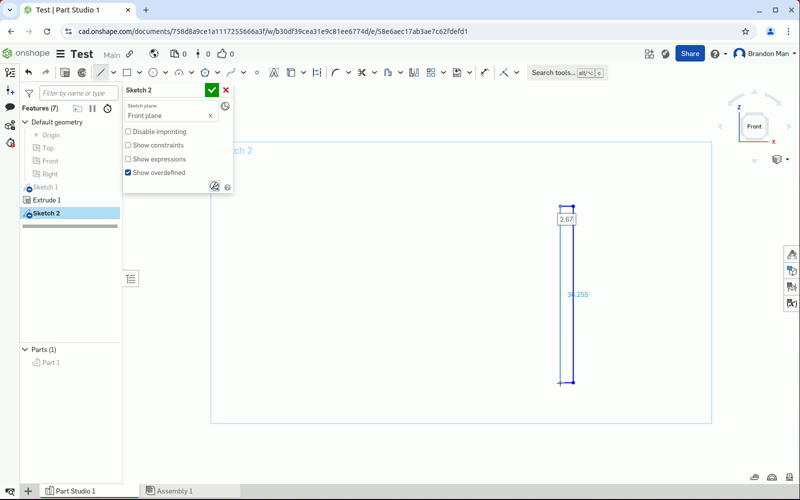
key(esc)
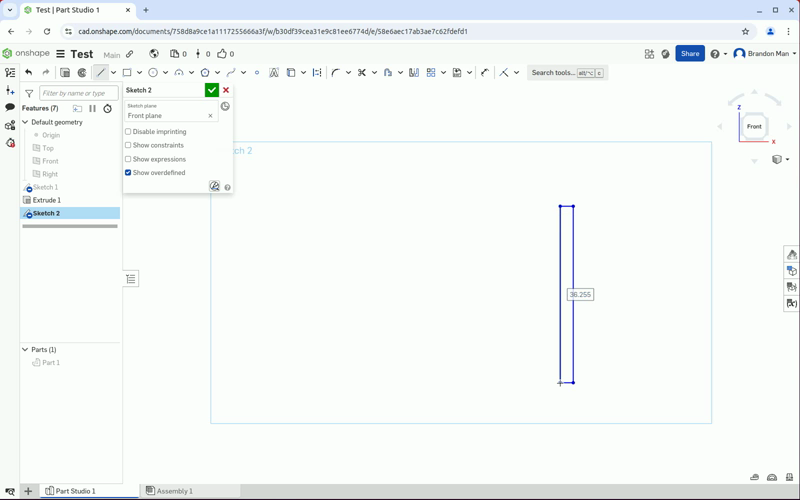
mouse_move(562, 247)
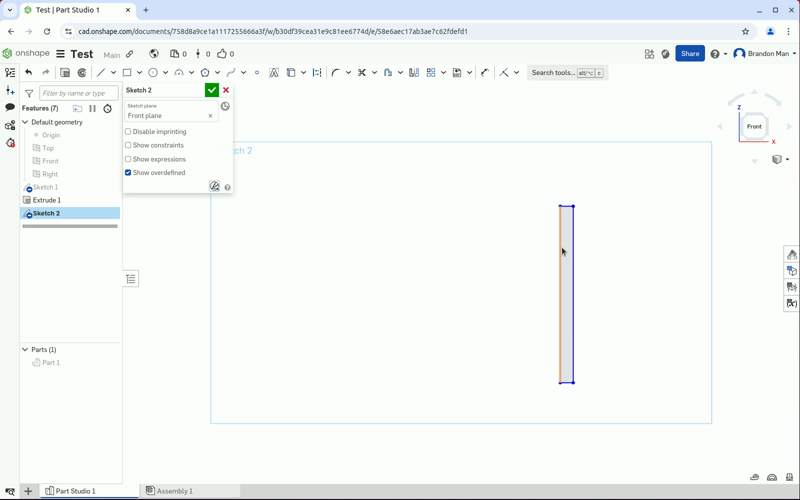
click(562, 247)
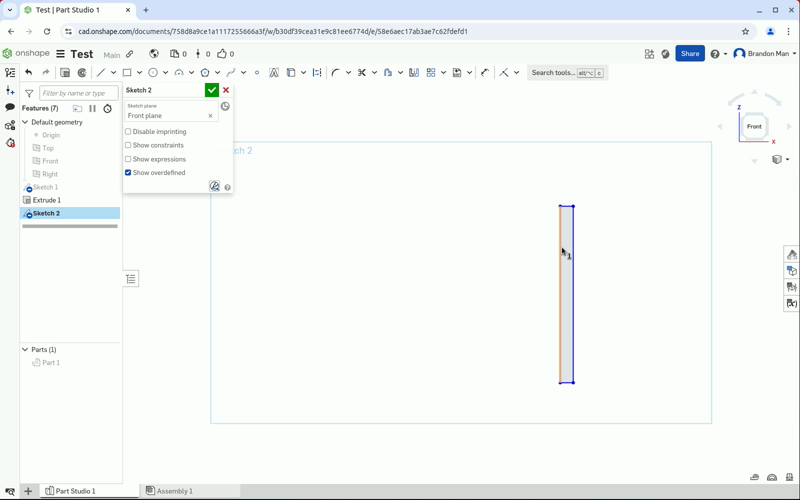
mouse_move(73, 352)
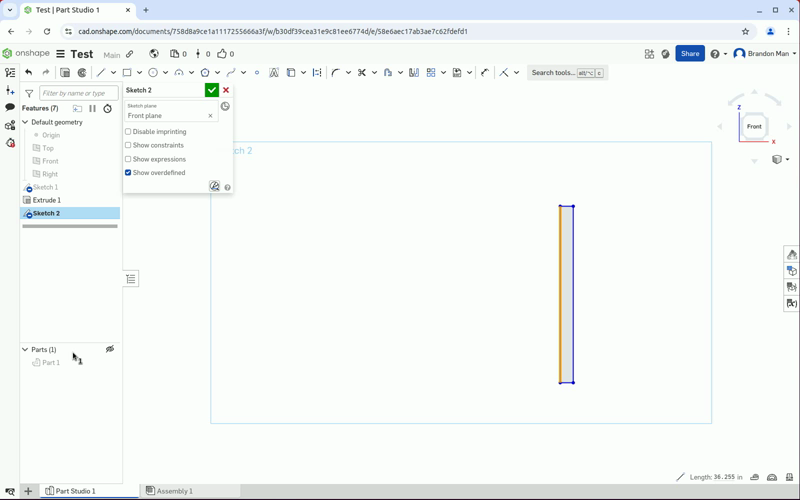
key(shift+y)
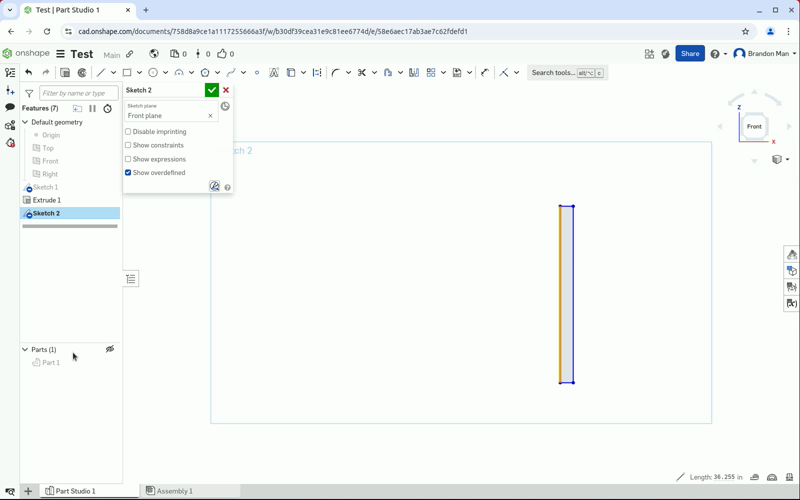
key(shift+e)
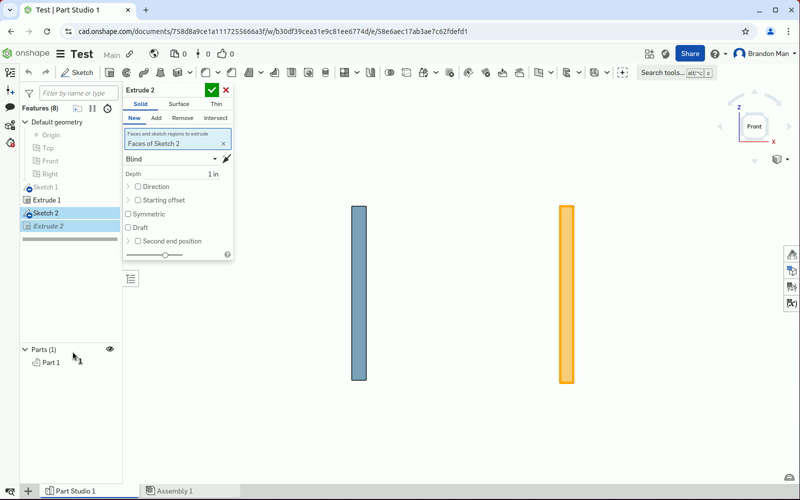
mouse_move(143, 106)
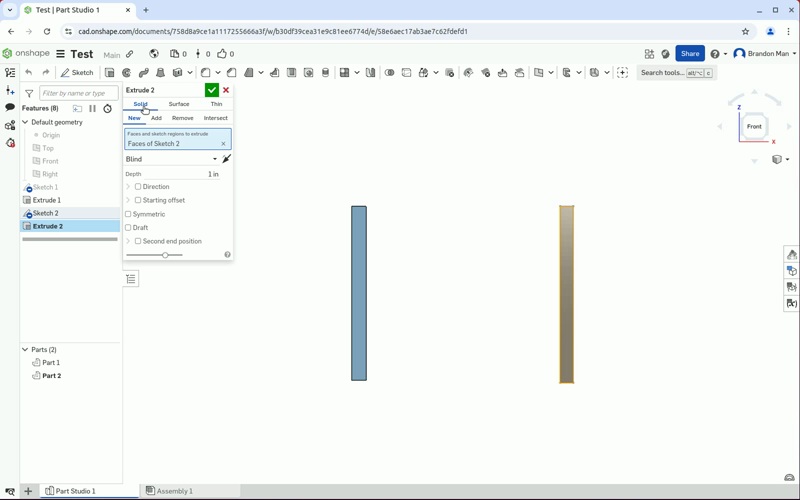
click(143, 106)
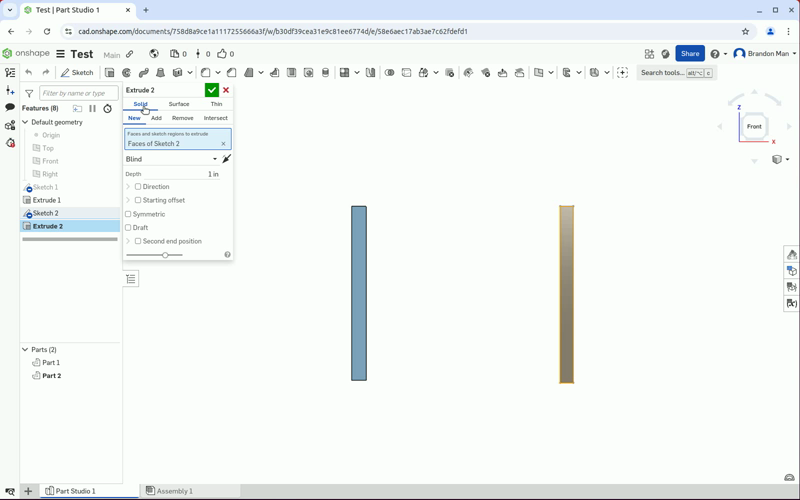
mouse_move(137, 120)
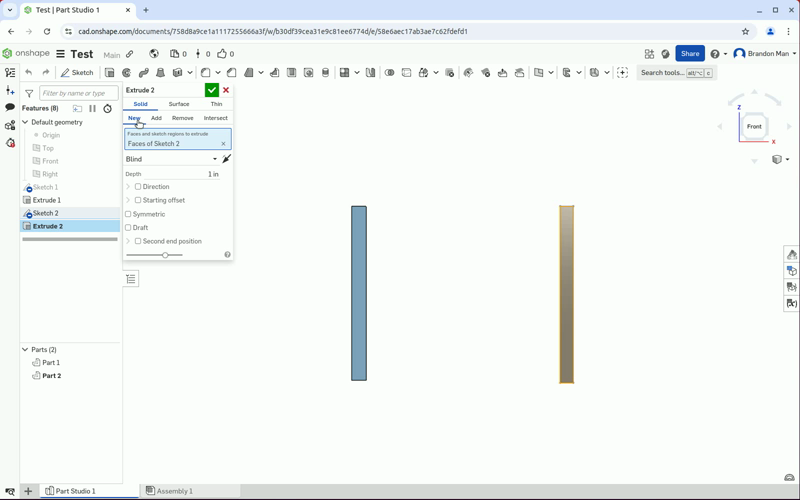
click(137, 120)
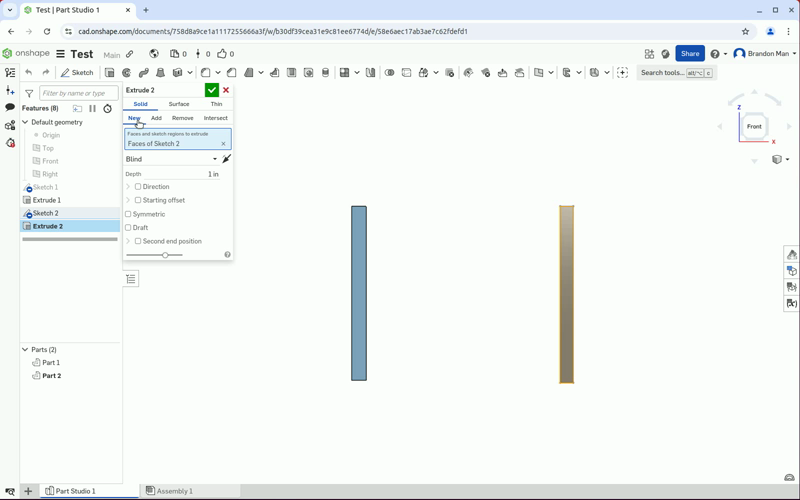
key(tab, 4)
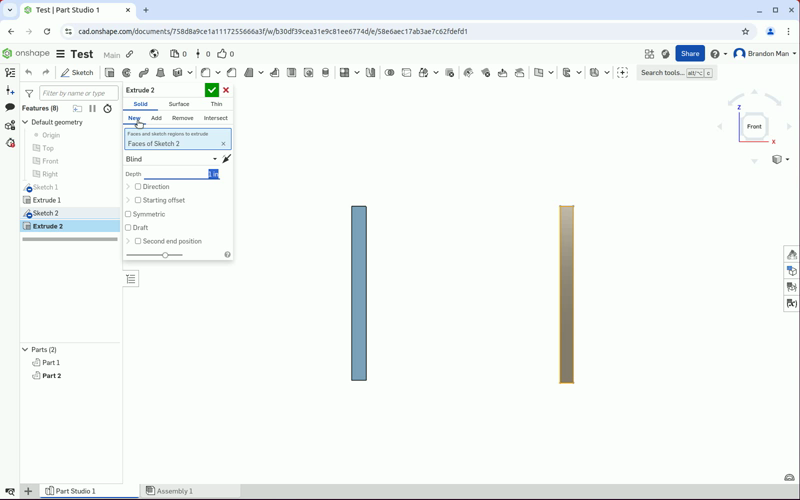
text(11.073)
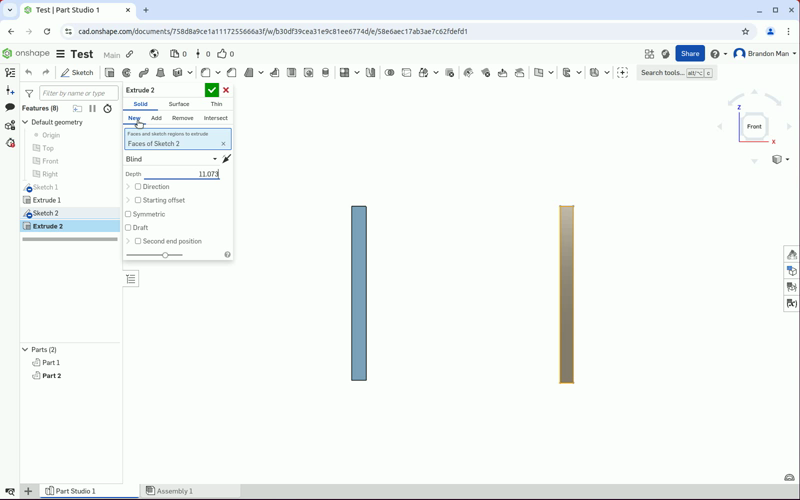
key(enter)
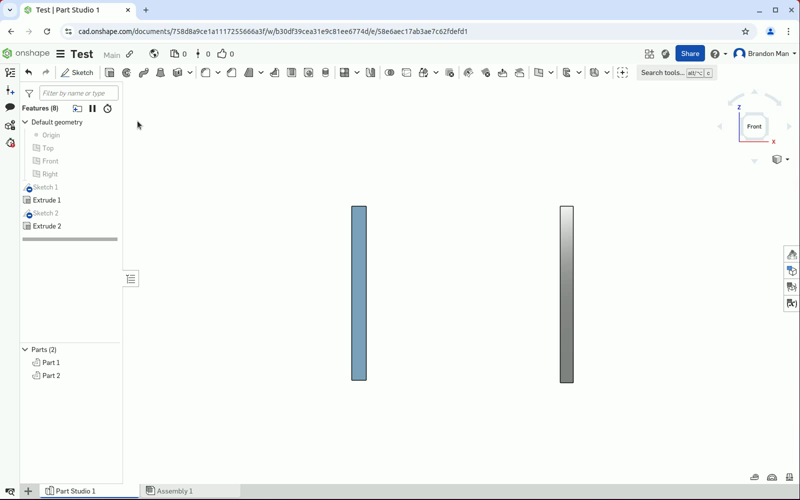
key(shift+h)
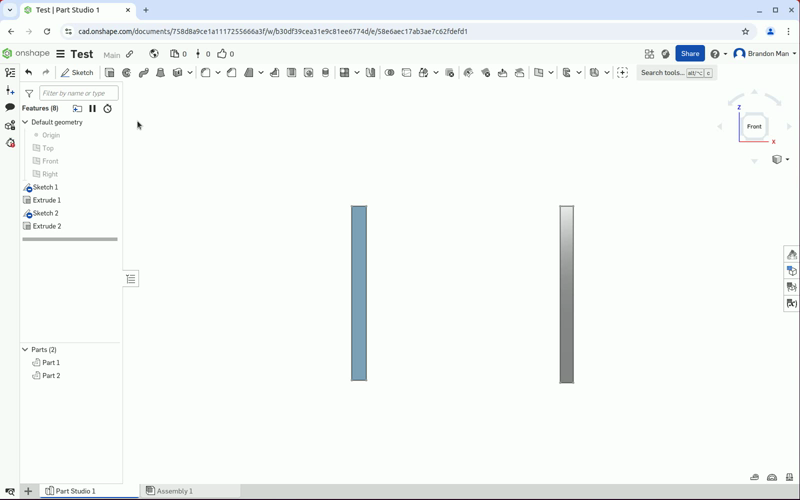
key(shift+h)
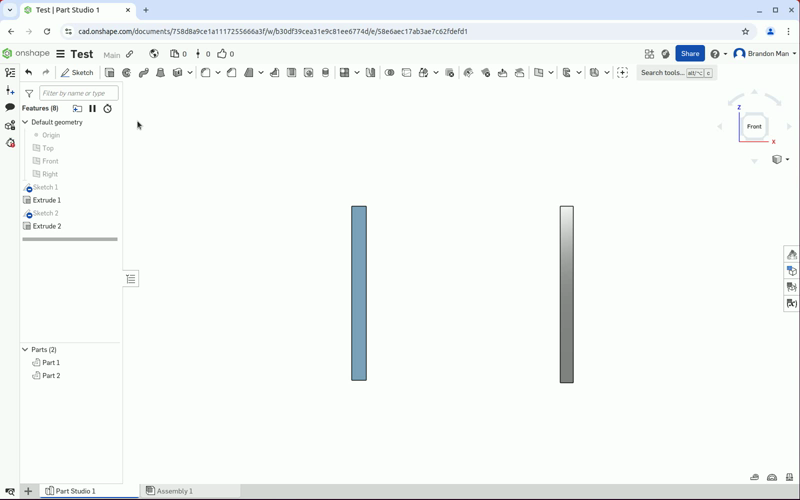
mouse_move(73, 189)
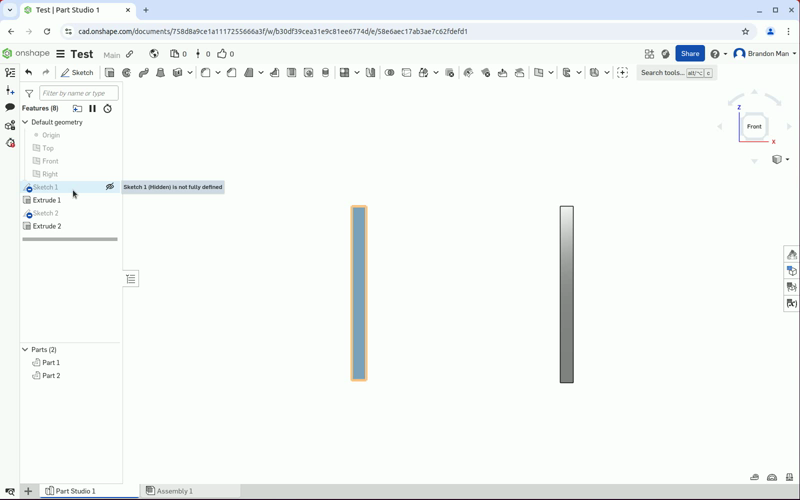
click(73, 189)
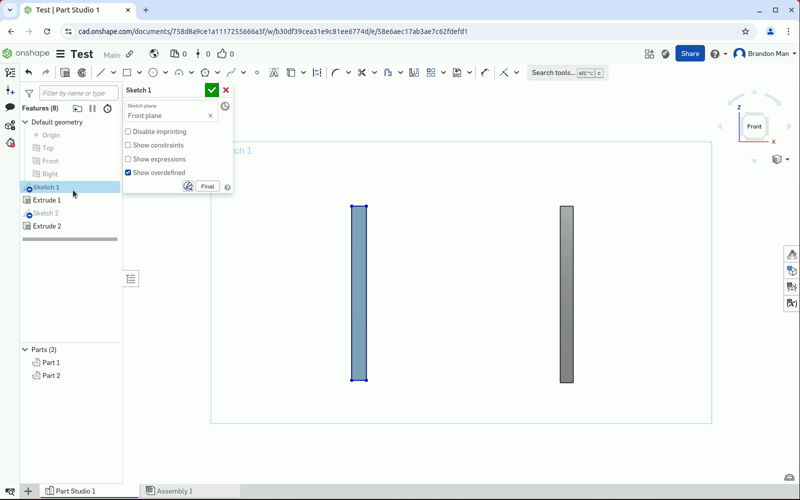
mouse_move(229, 92)
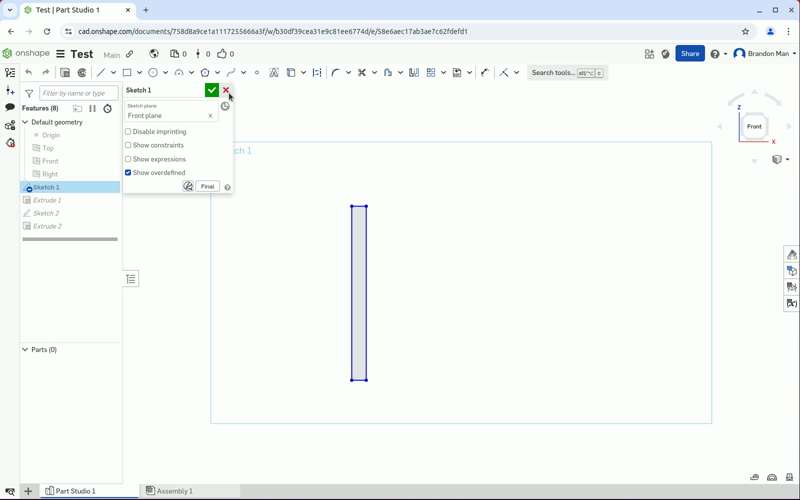
click(229, 92)
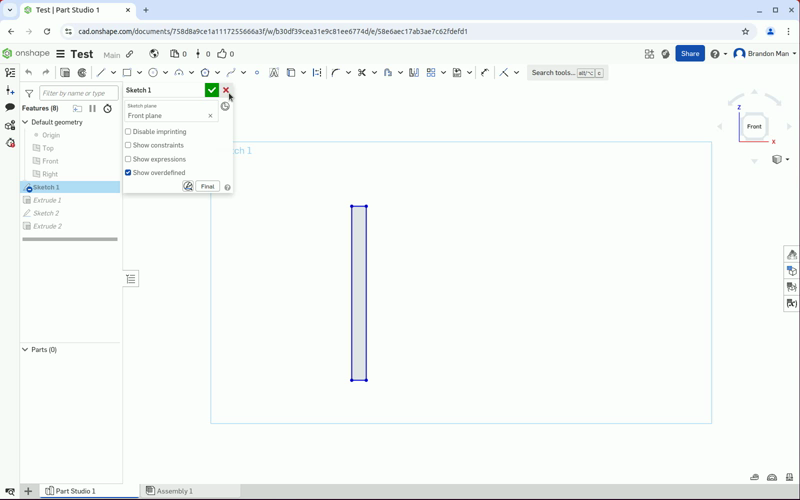
key(shift+s)
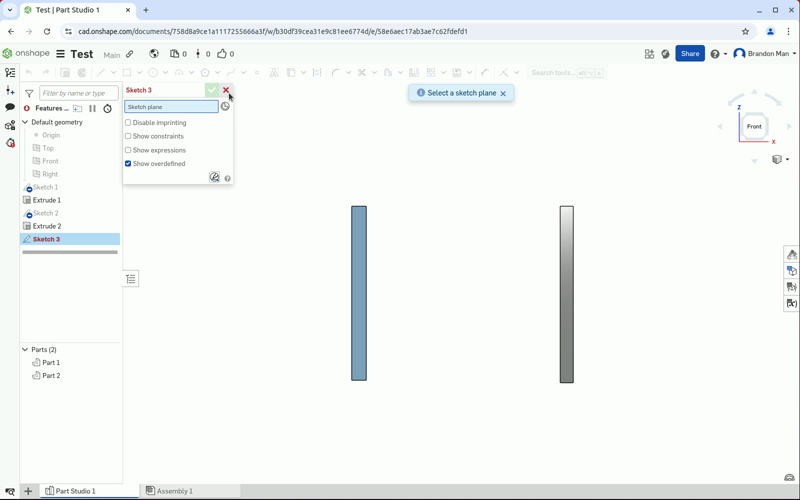
mouse_move(73, 163)
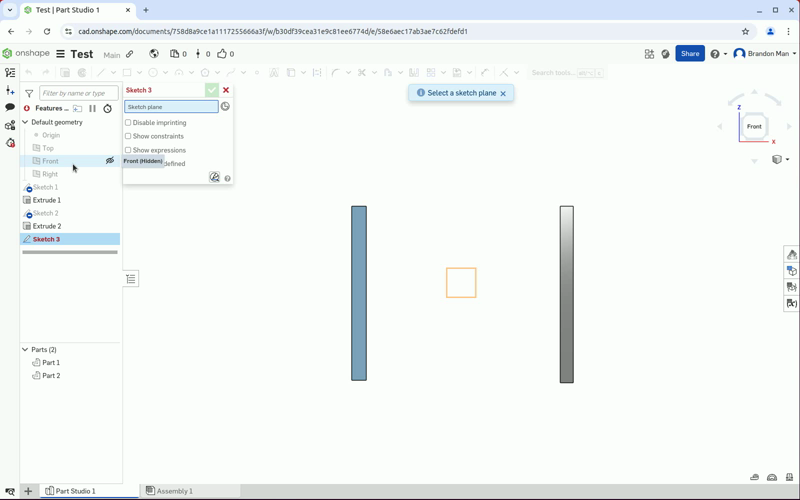
click(73, 163)
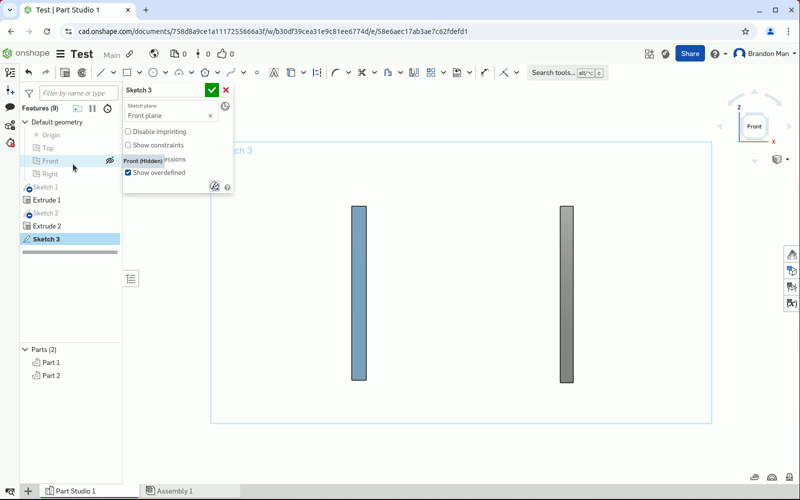
mouse_move(73, 352)
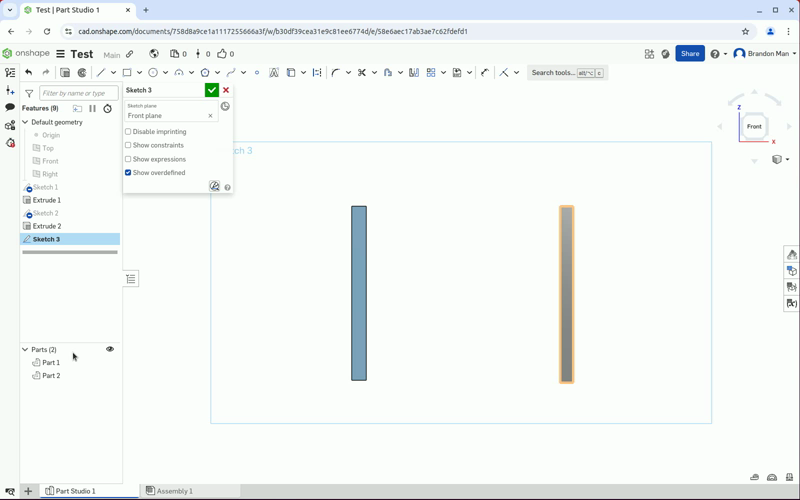
key(y)
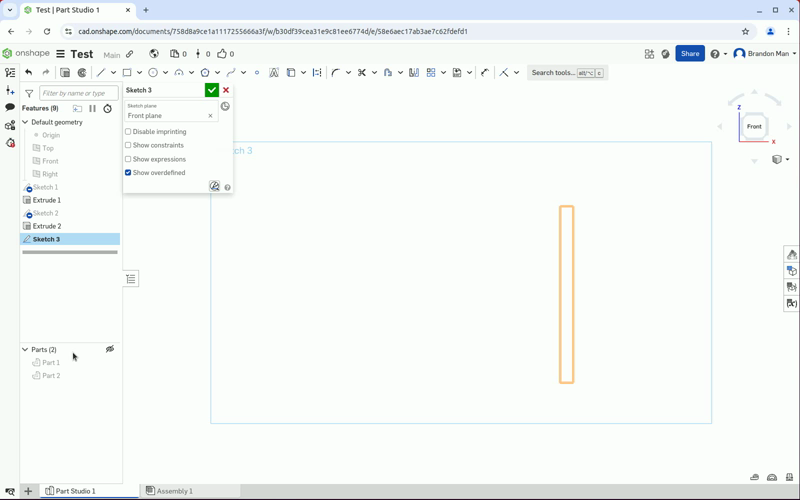
key(l)
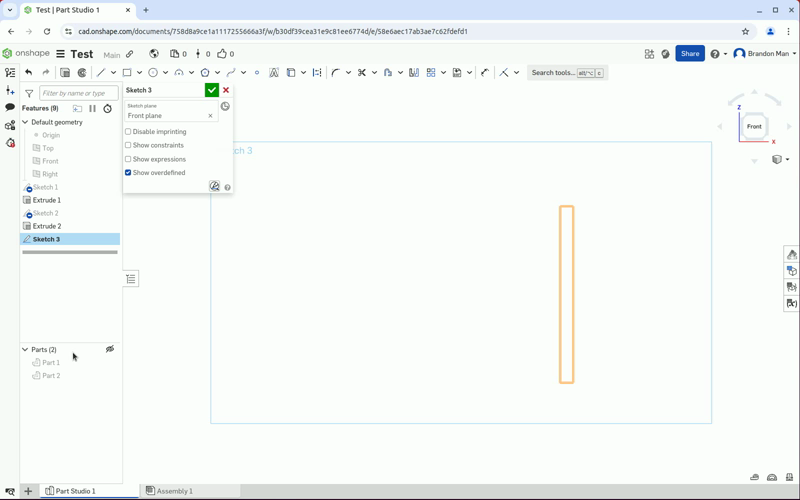
key_down(shift)
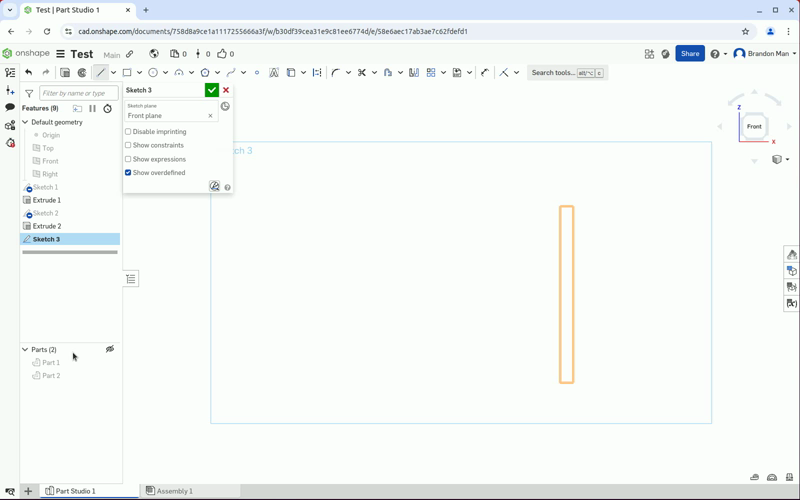
mouse_move(351, 205)
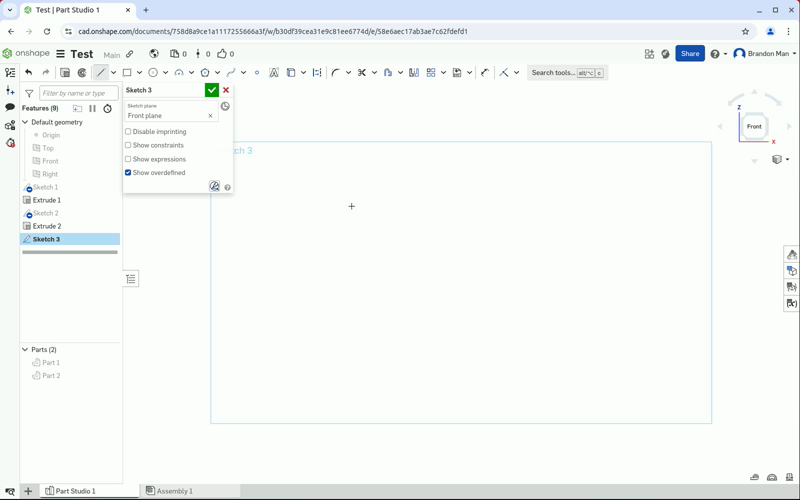
click(351, 205)
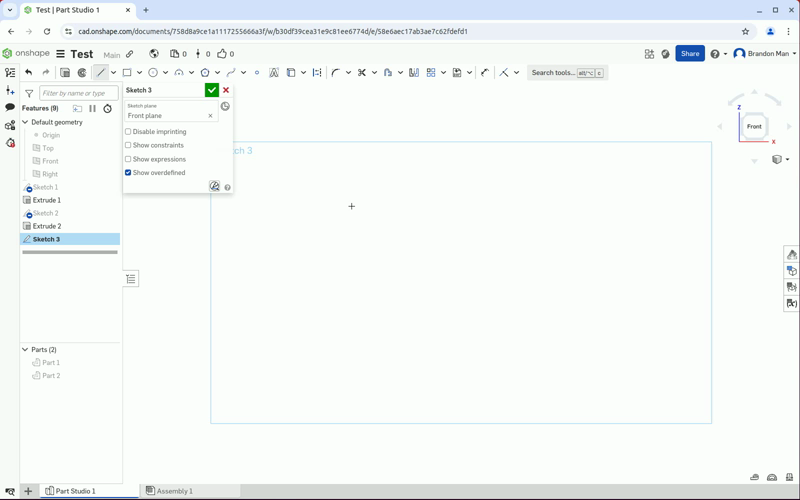
key_up(shift)
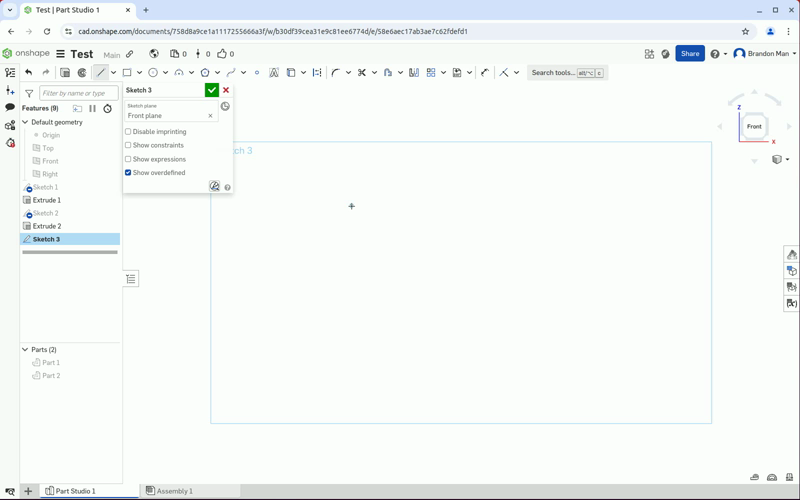
key_down(shift)
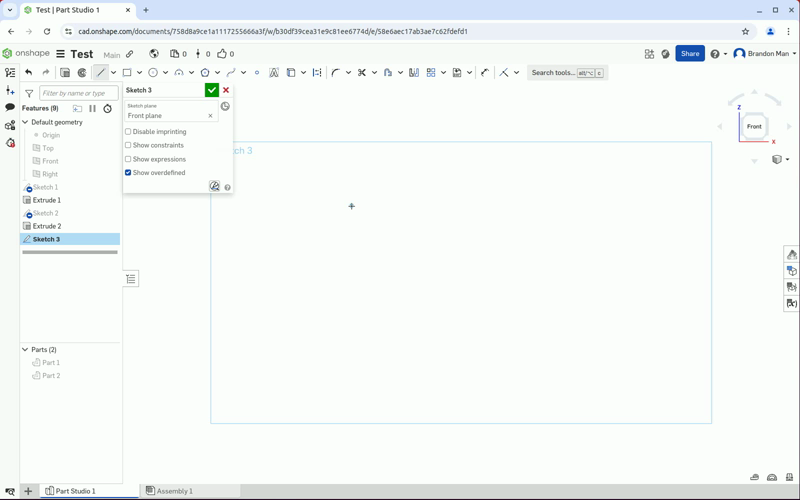
mouse_move(381, 205)
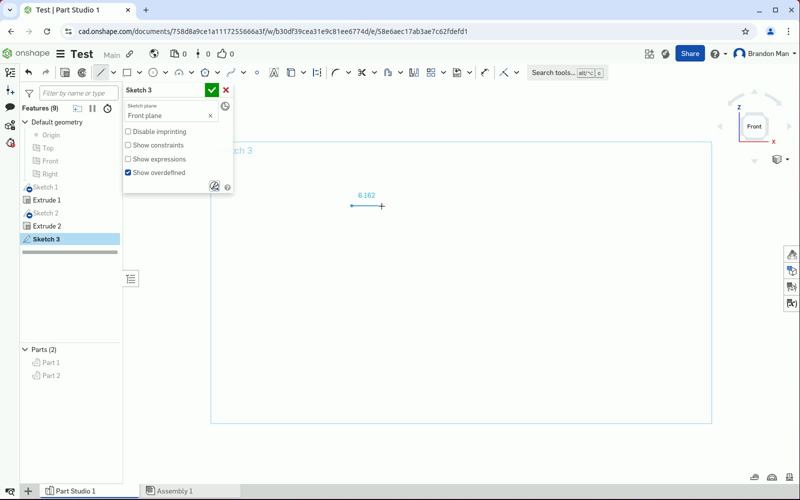
mouse_move(368, 205)
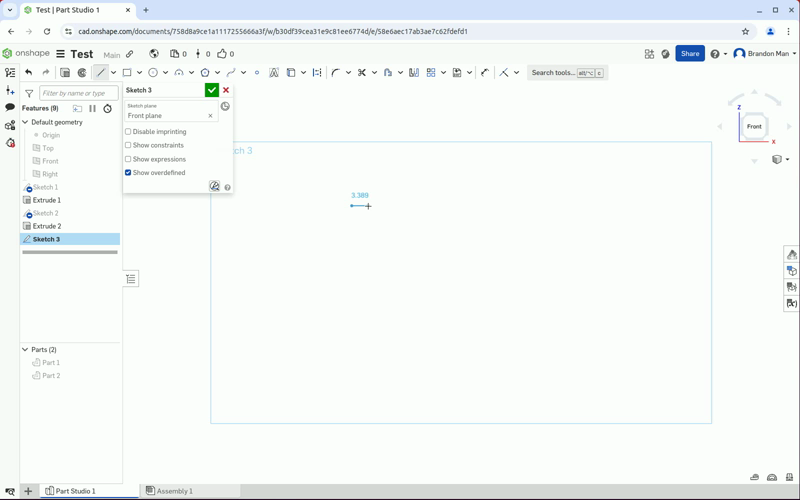
click(368, 205)
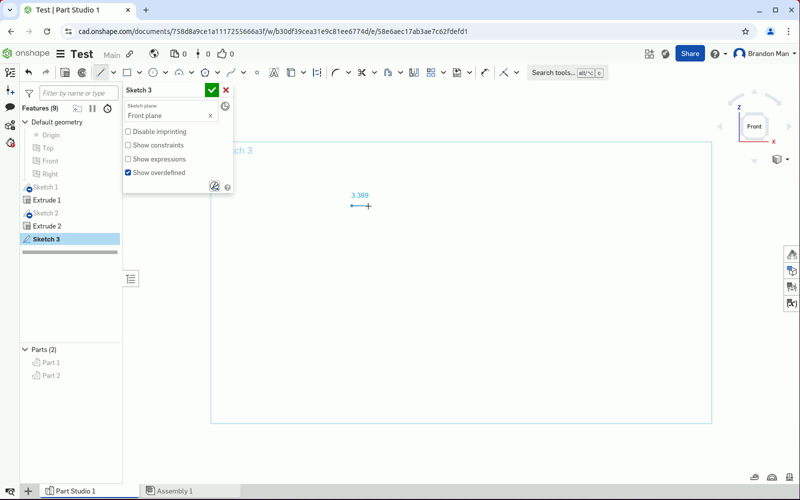
key_up(shift)
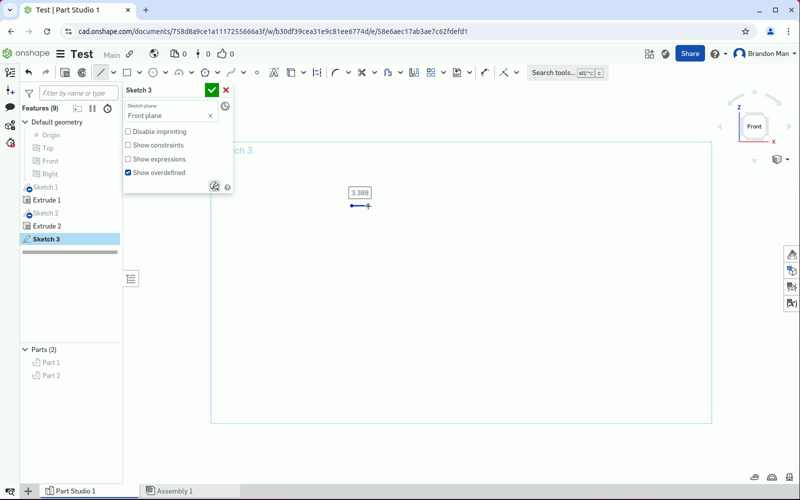
key_down(shift)
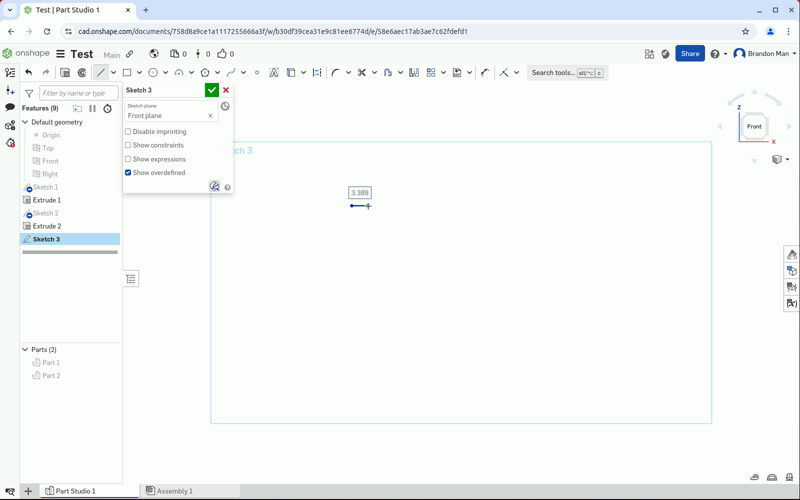
mouse_move(560, 205)
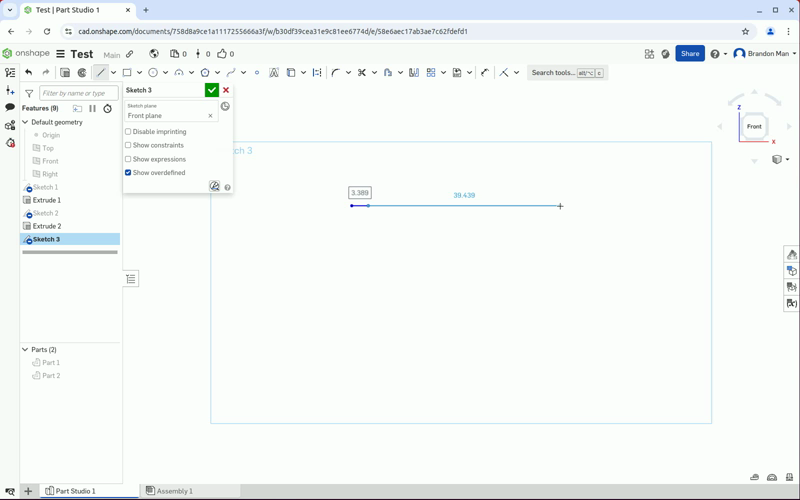
click(560, 205)
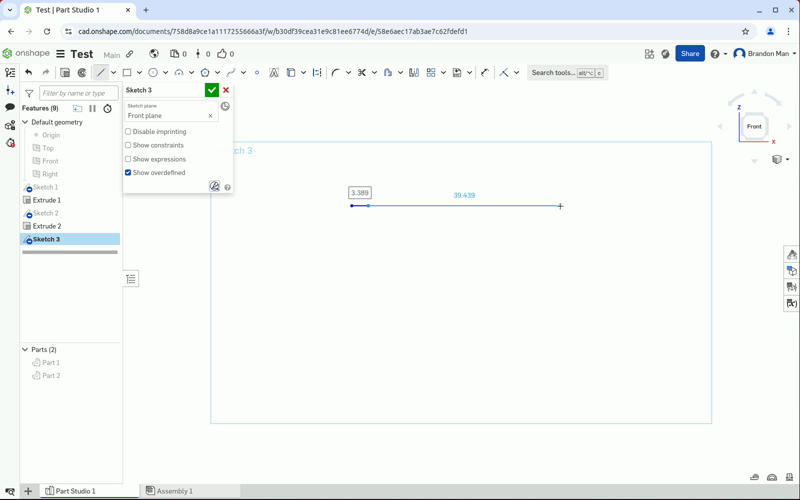
key_up(shift)
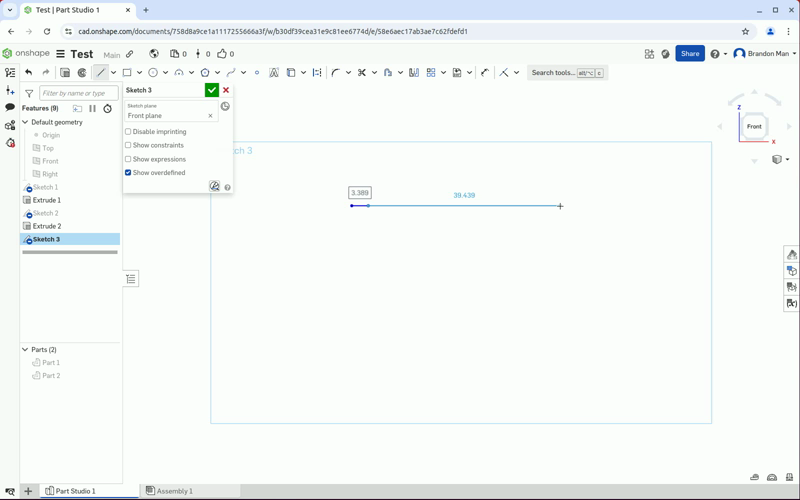
key_down(shift)
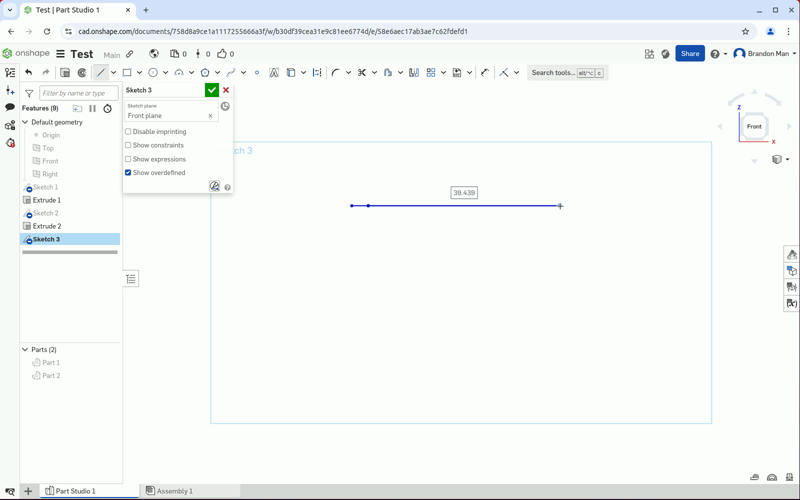
mouse_move(589, 205)
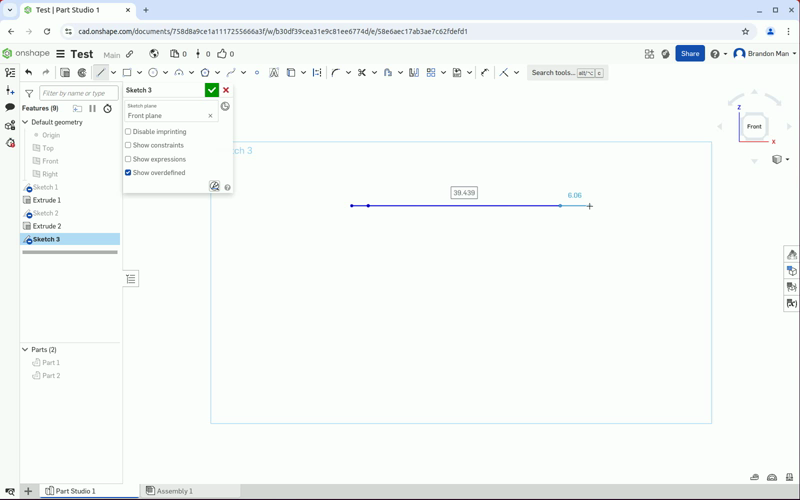
mouse_move(572, 205)
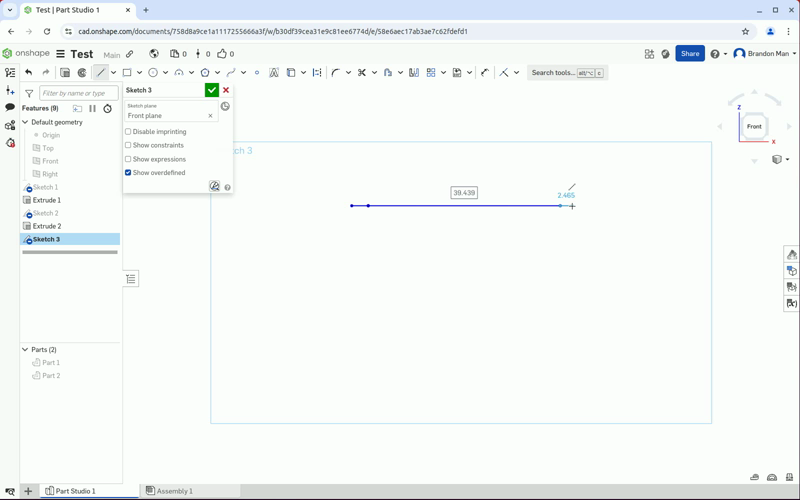
click(572, 205)
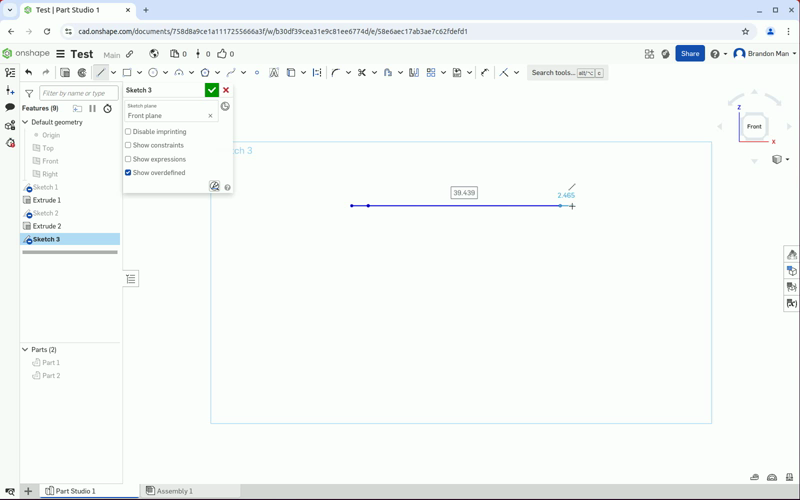
key_up(shift)
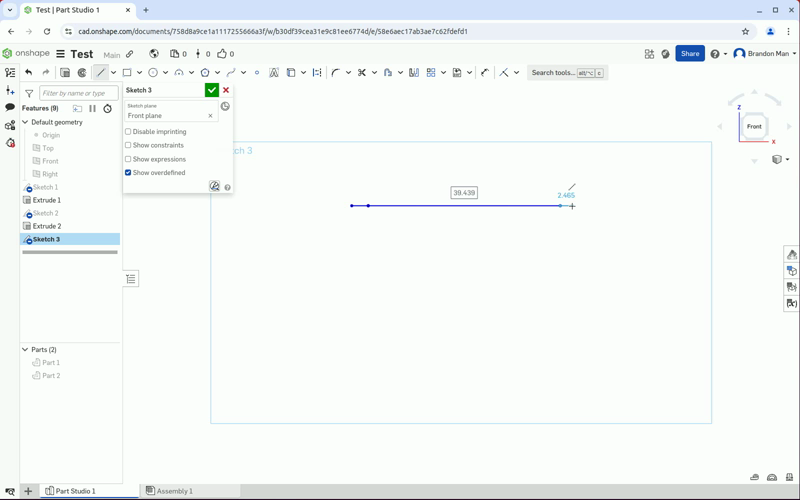
key_down(shift)
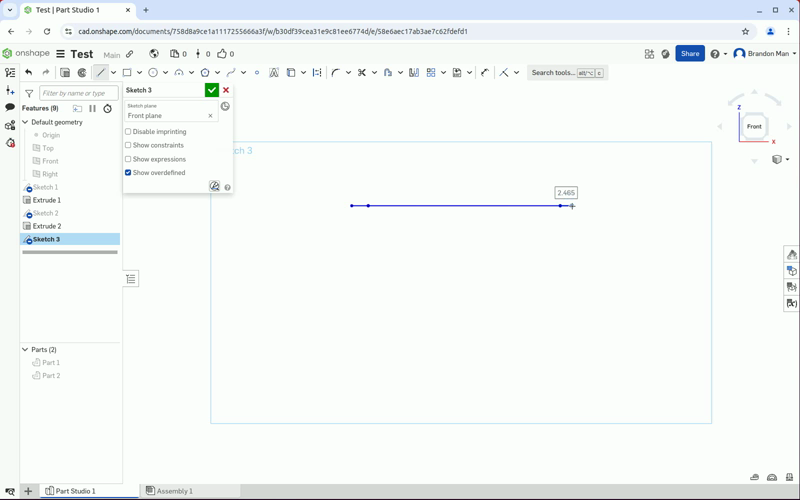
mouse_move(589, 205)
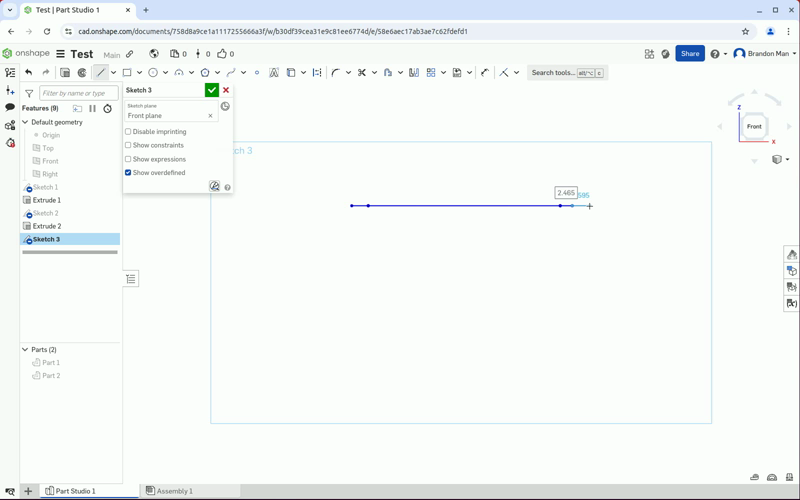
mouse_move(572, 189)
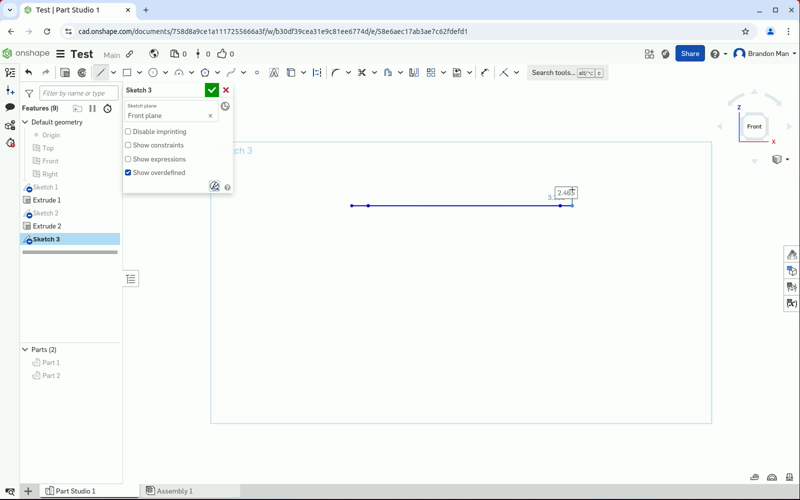
click(572, 189)
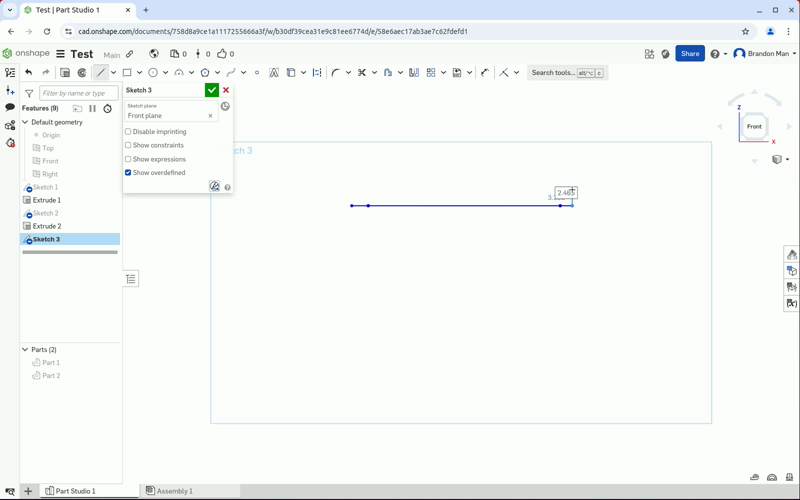
key_up(shift)
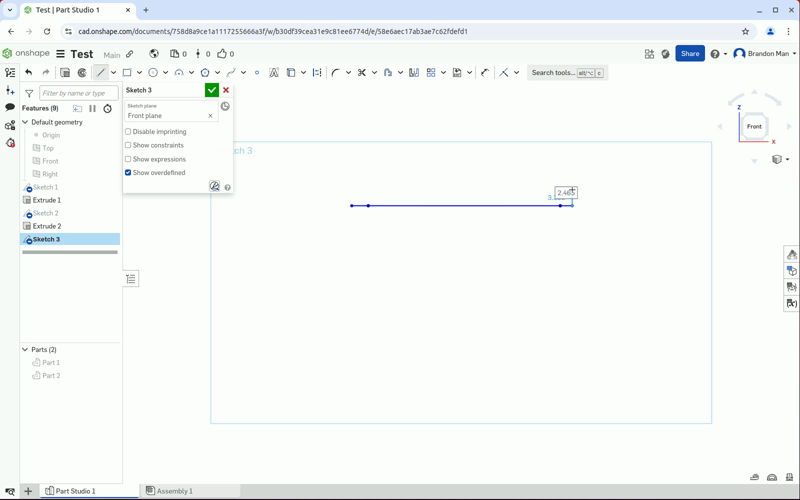
key_down(shift)
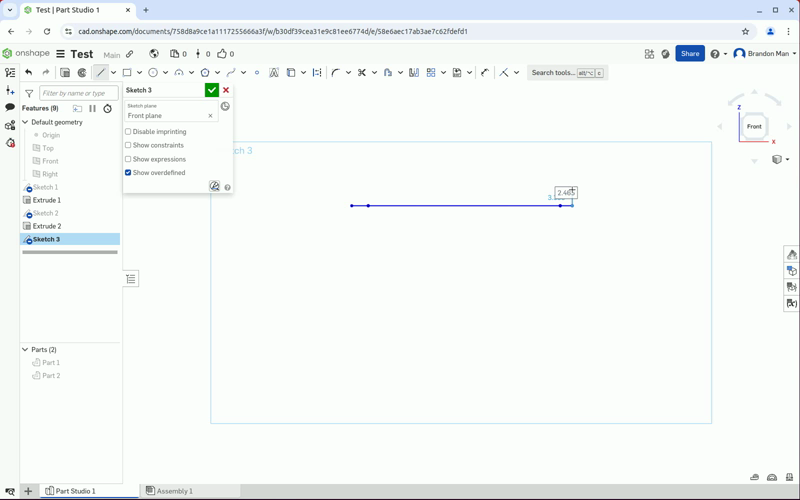
mouse_move(351, 189)
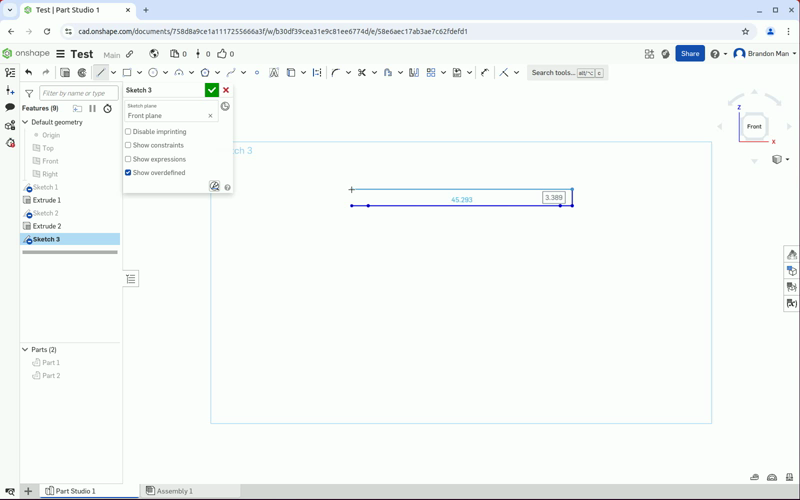
click(351, 189)
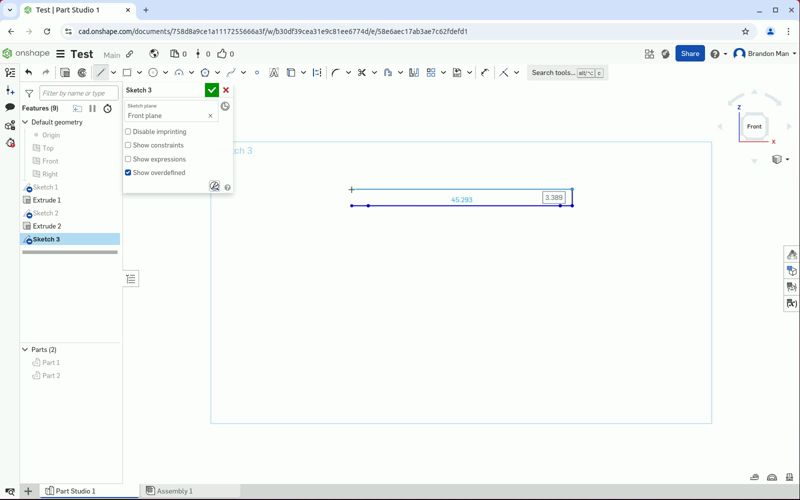
key_up(shift)
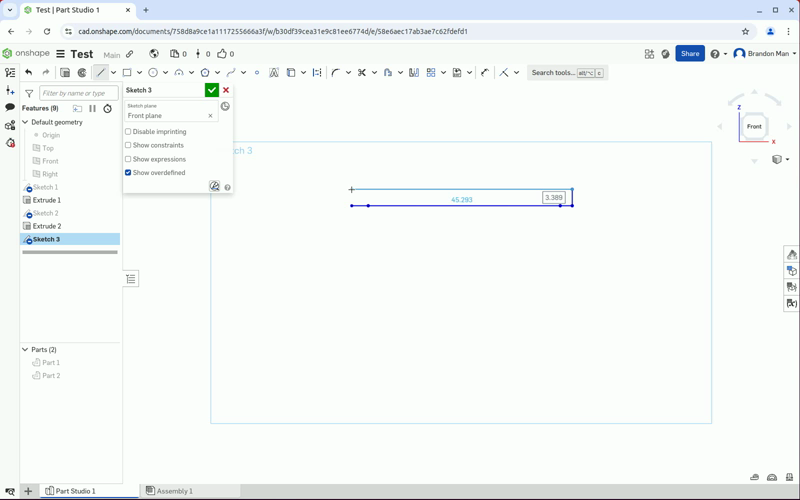
mouse_move(381, 189)
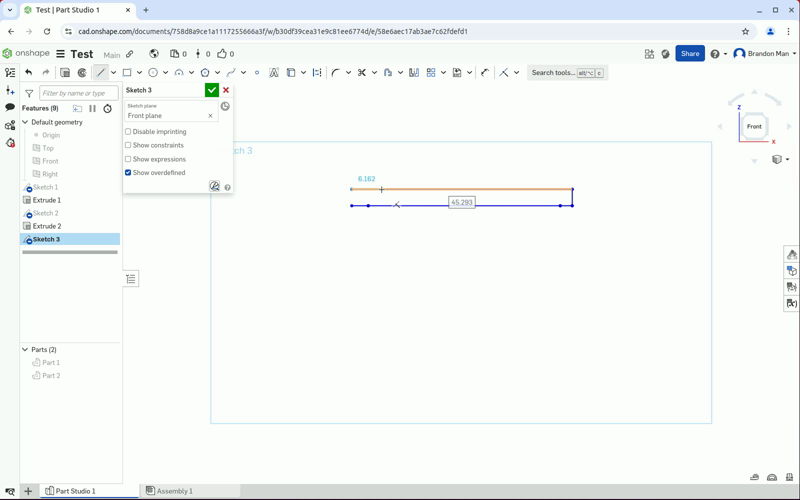
key_down(shift)
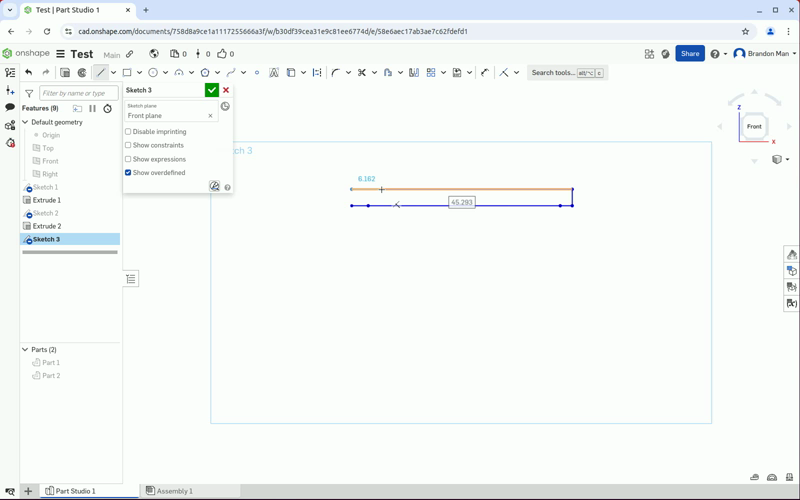
mouse_move(351, 205)
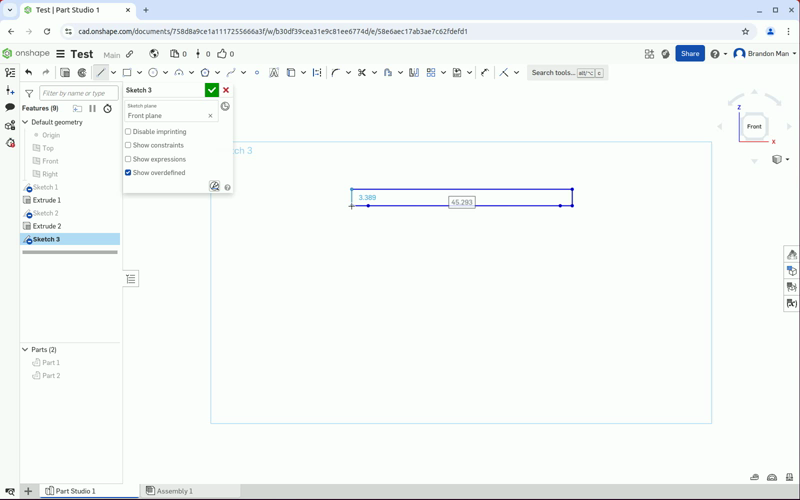
key_up(shift)
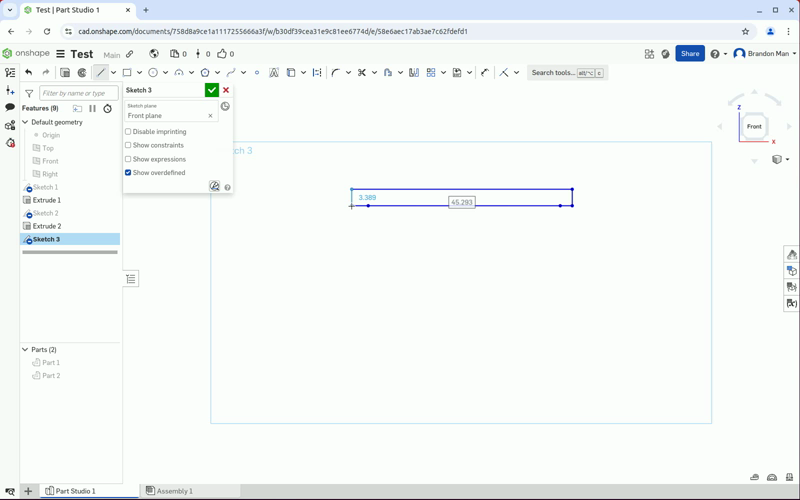
click(351, 205)
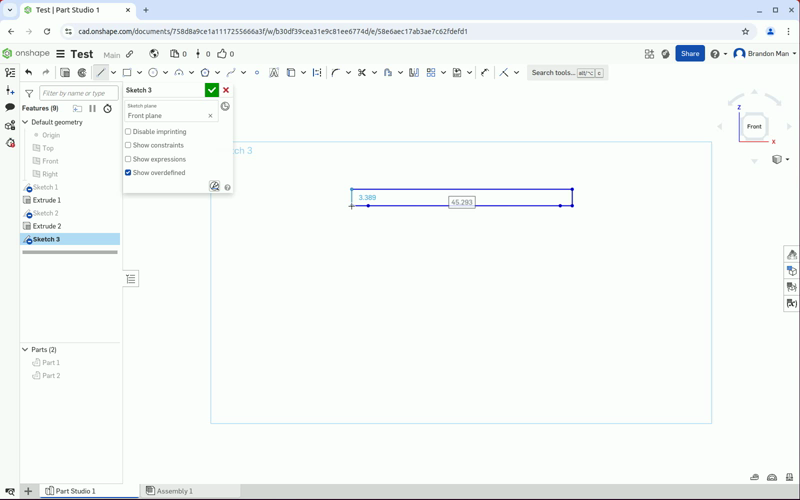
key(esc)
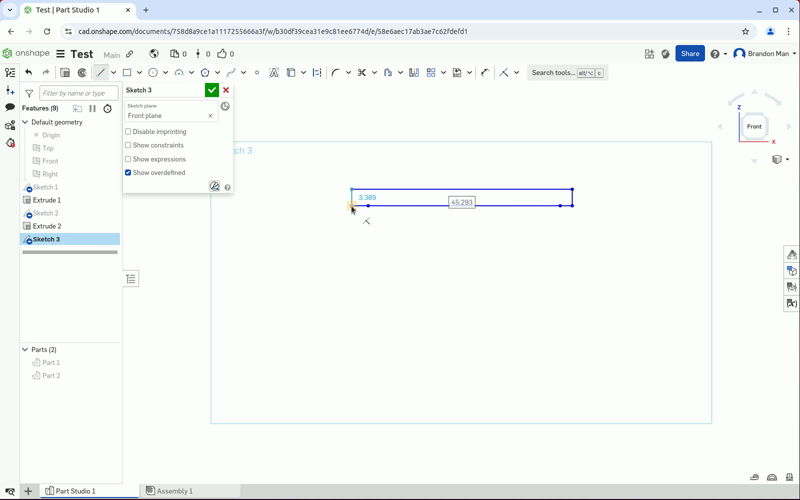
mouse_move(412, 194)
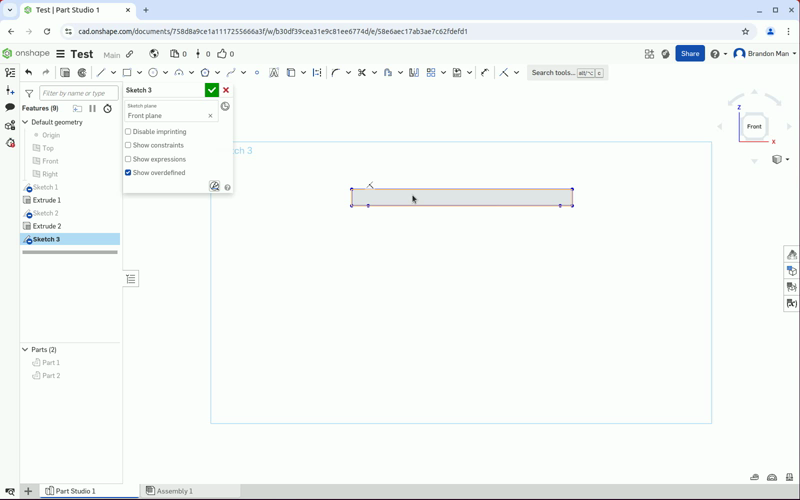
click(412, 194)
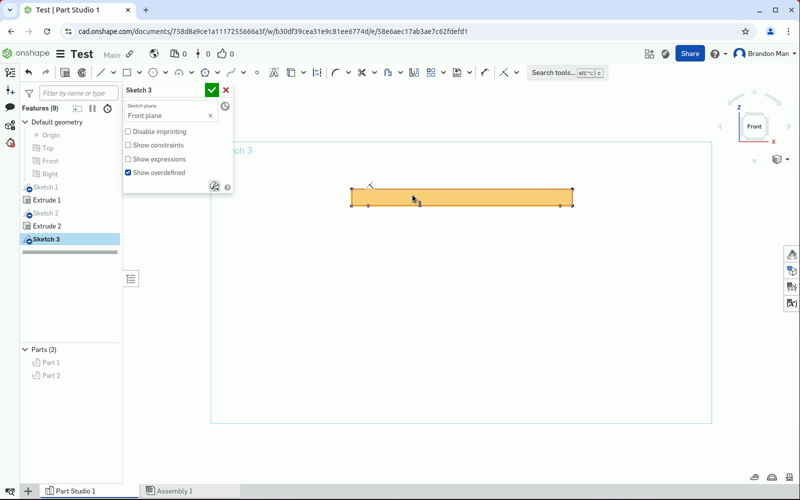
mouse_move(73, 352)
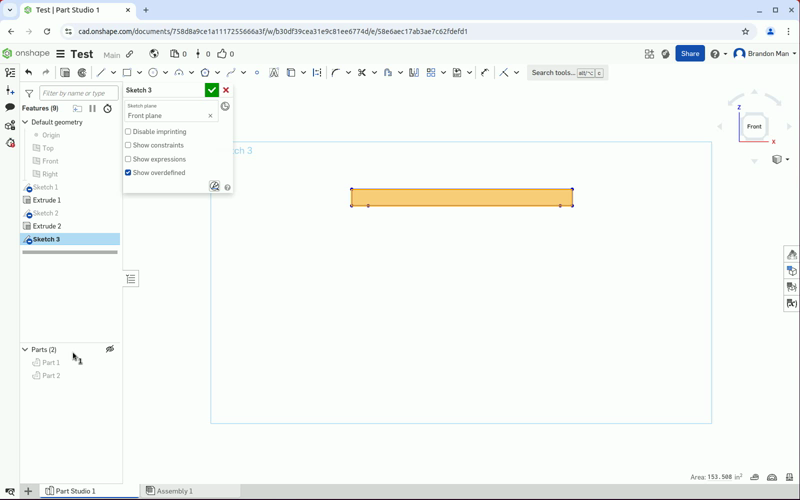
key(shift+y)
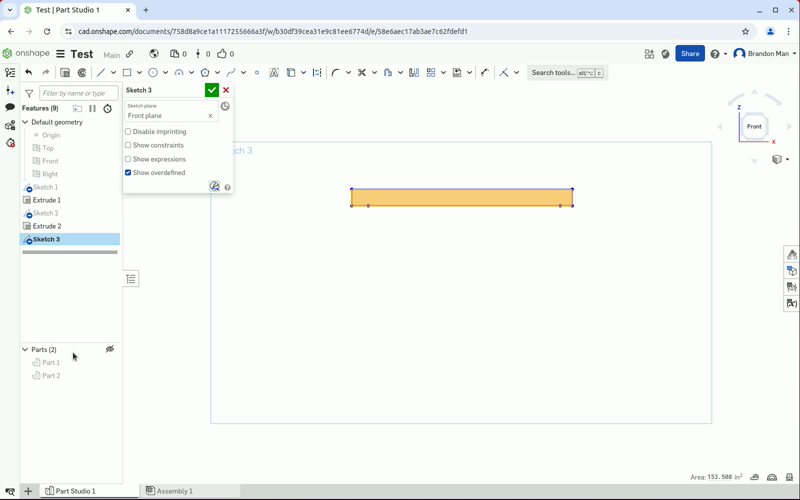
key(shift+e)
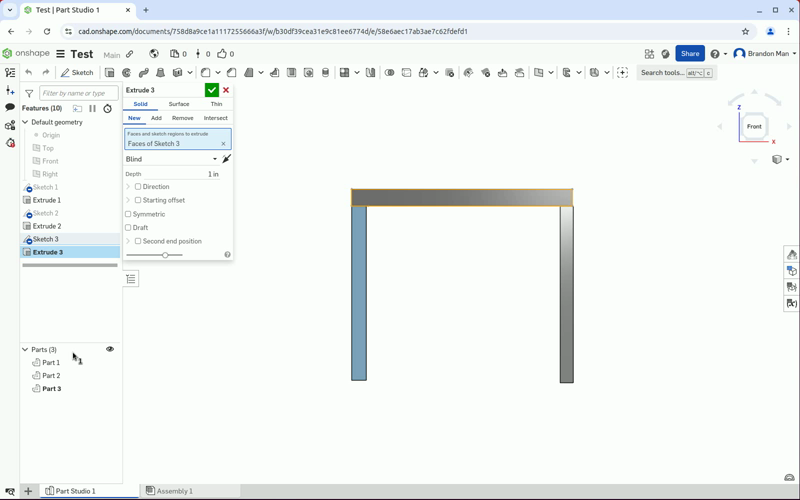
mouse_move(143, 106)
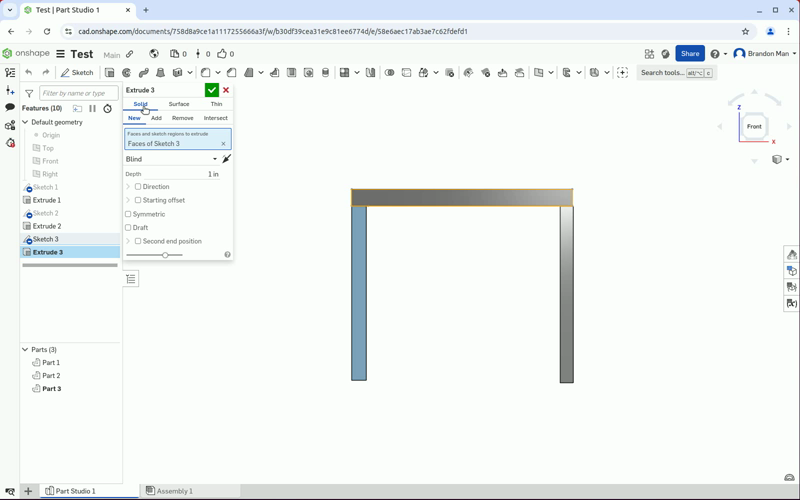
click(143, 106)
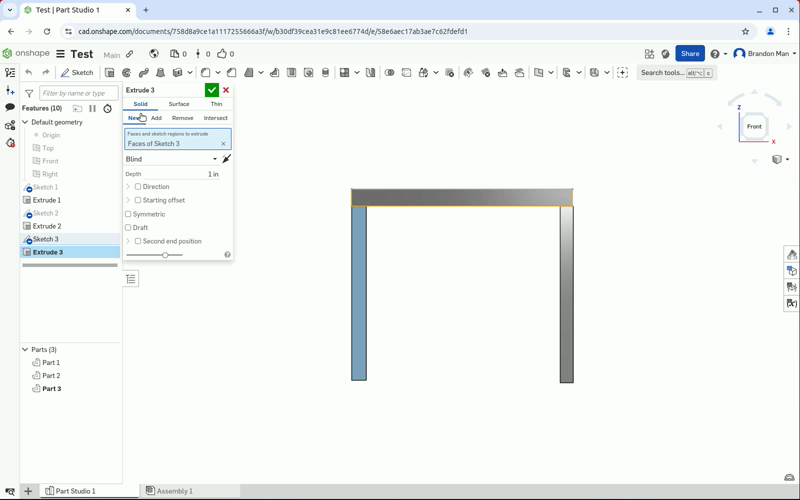
mouse_move(137, 120)
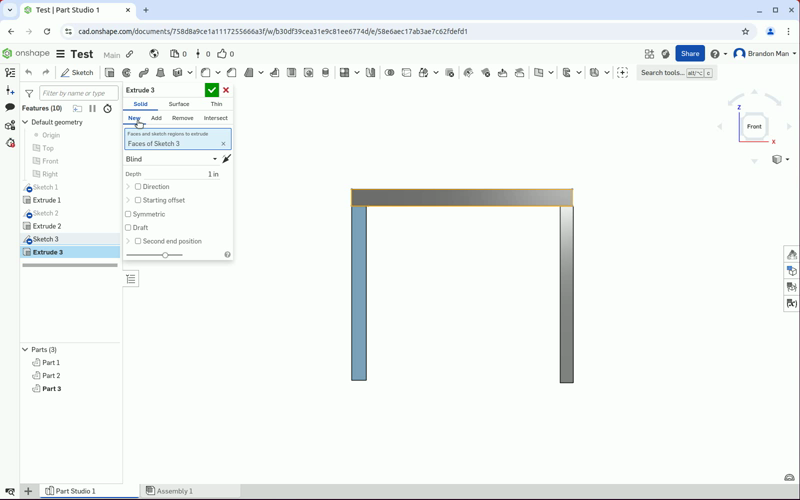
click(137, 120)
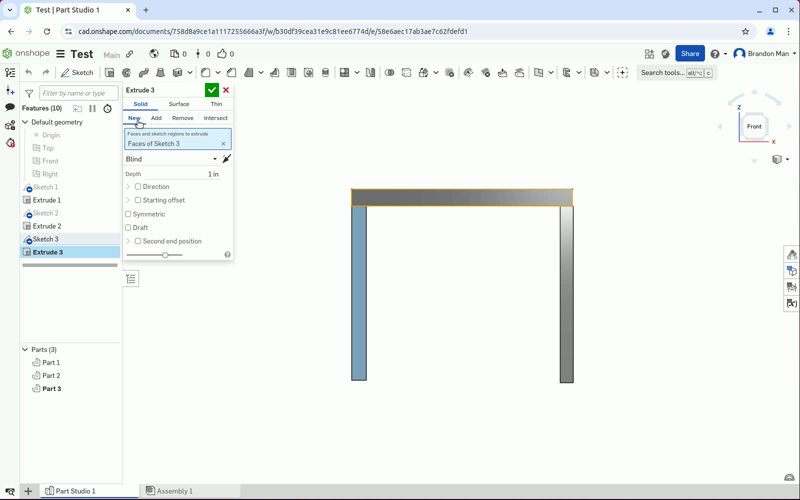
key(tab, 4)
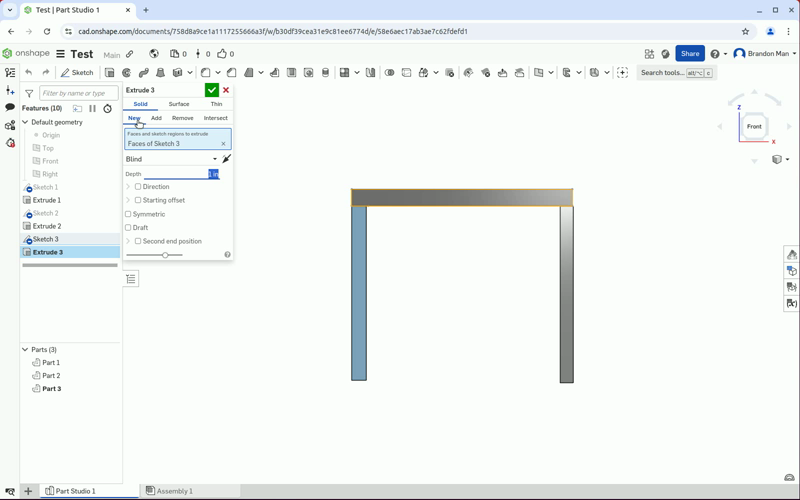
text(11.073)
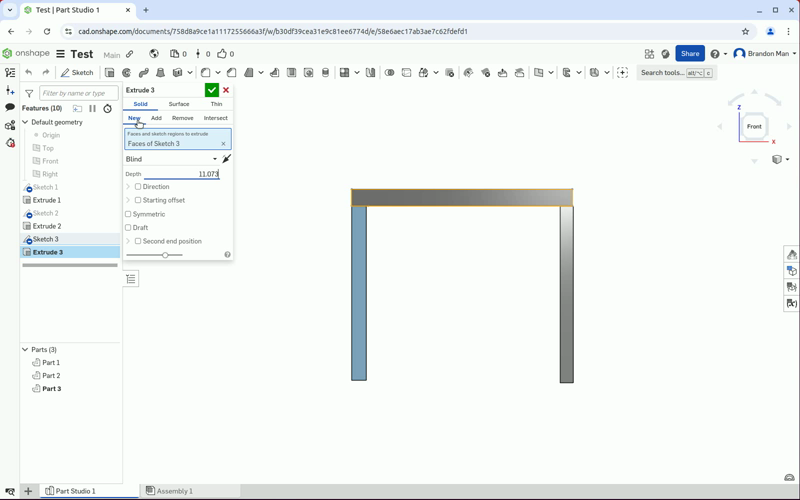
key(enter)
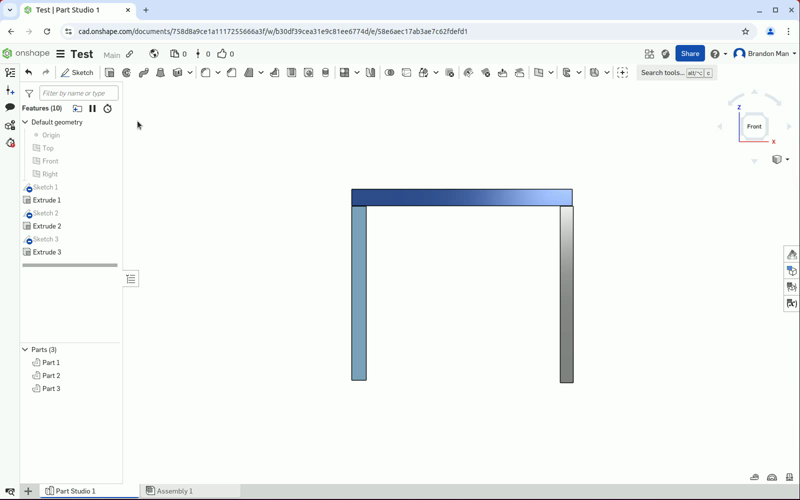
key(shift+h)
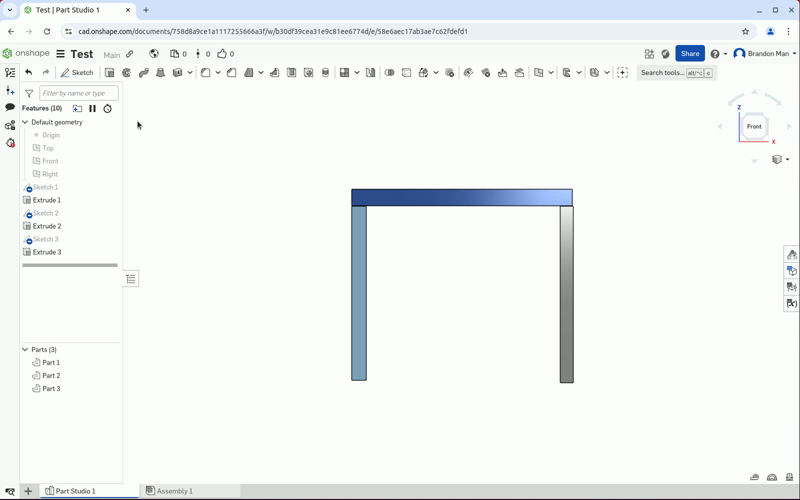
key(shift+h)
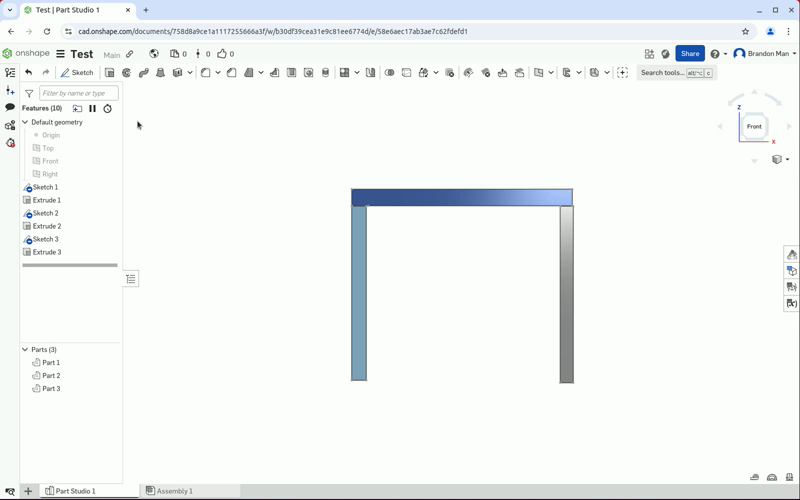
key(shift+7)
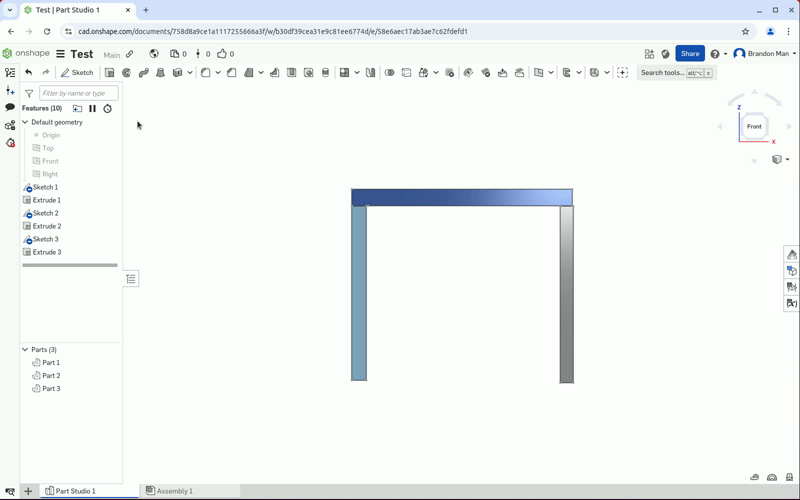
key(left, 2)
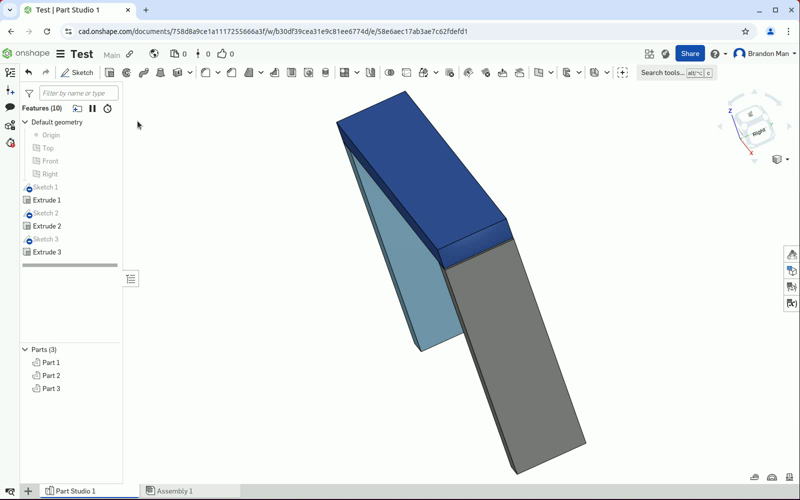
key(down, 2)
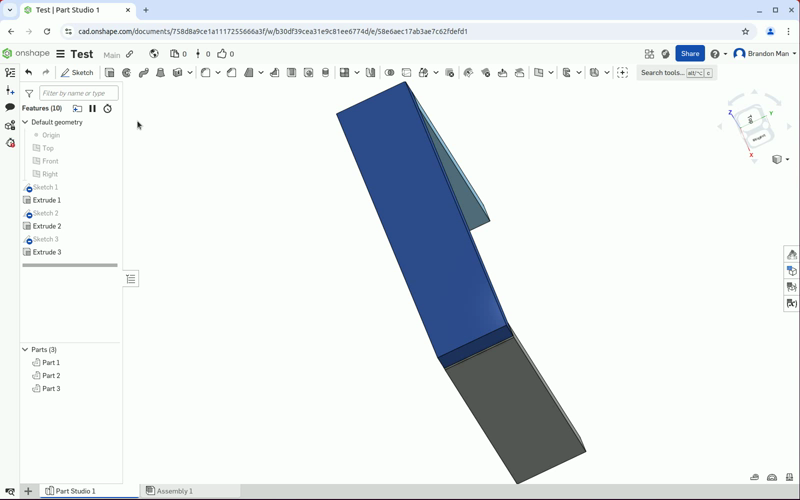
key(up, 2)
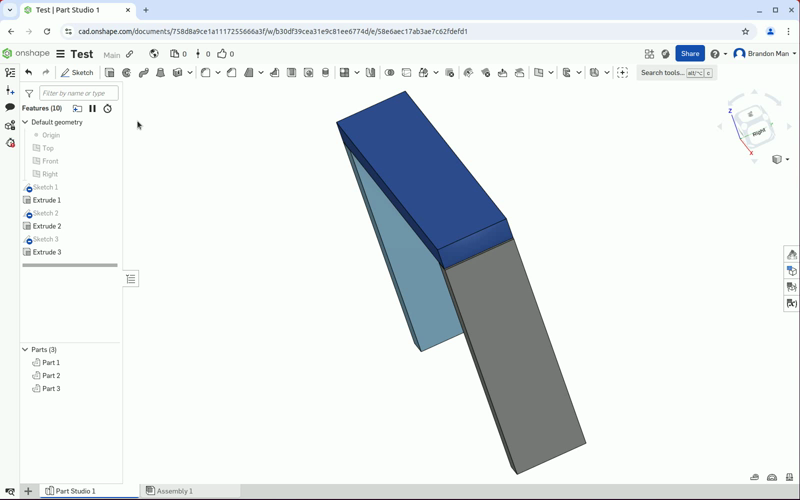
key(right, 2)
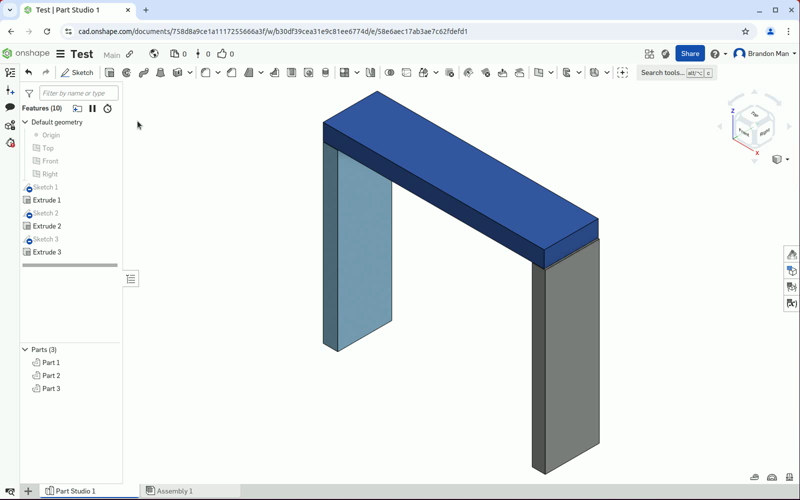
mouse_move(73, 189)
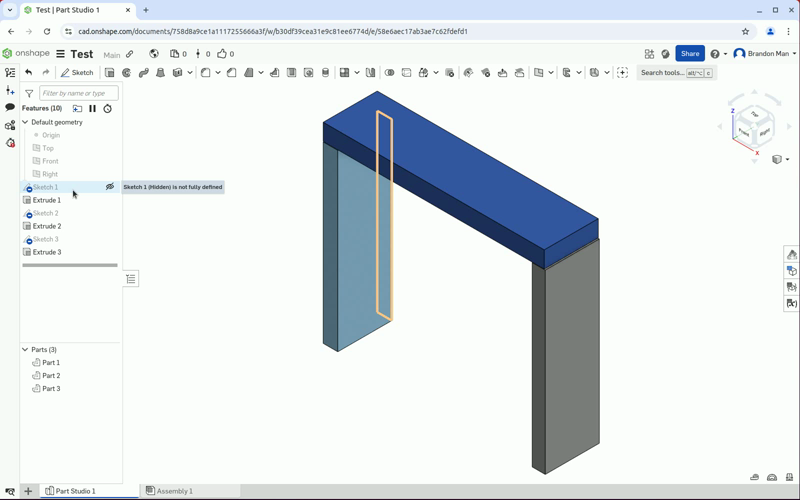
click(73, 189)